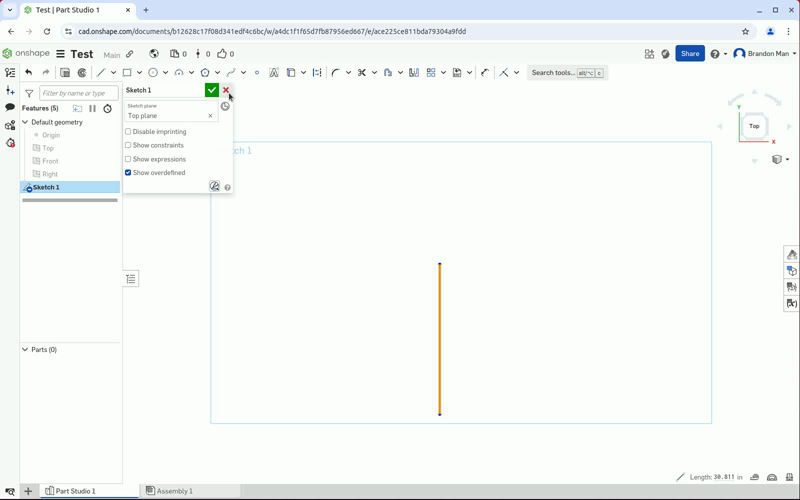
key(shift+h)
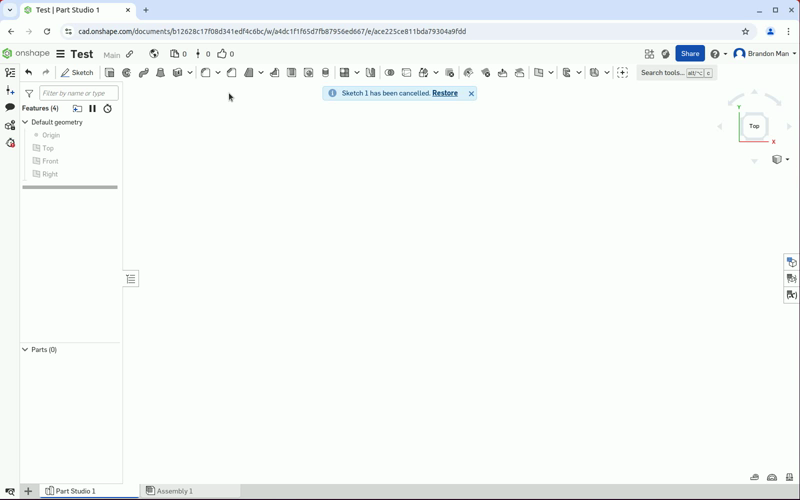
mouse_move(73, 352)
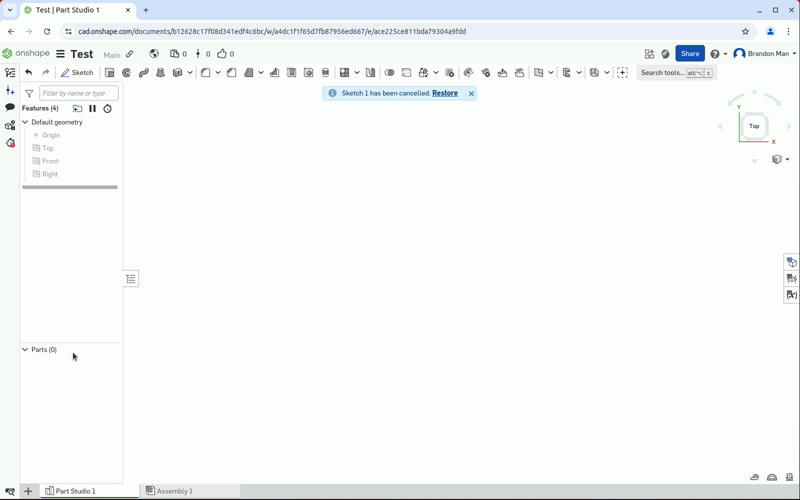
key(y)
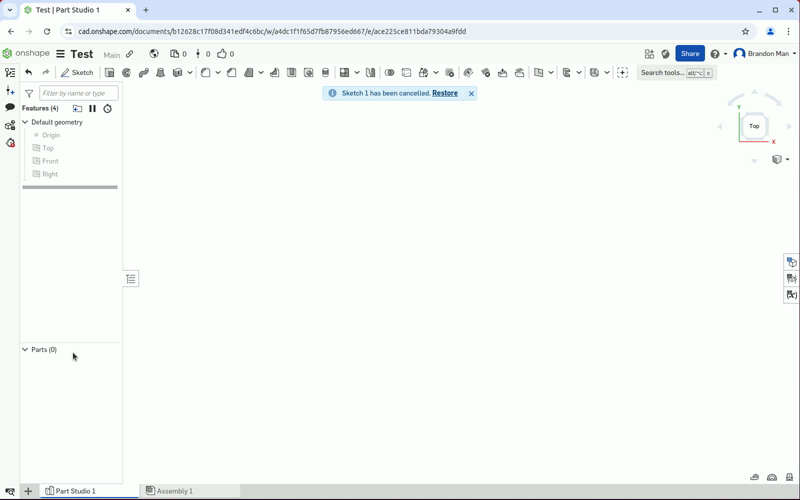
key(shift+p)
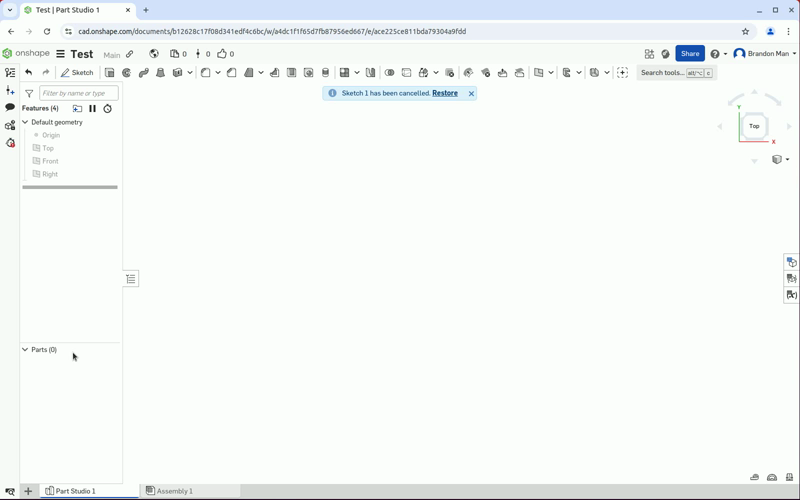
key(space)
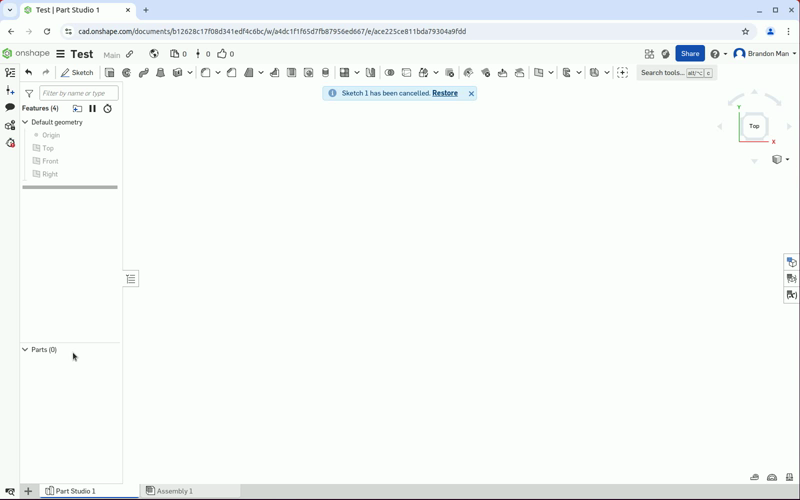
key_down(shift)
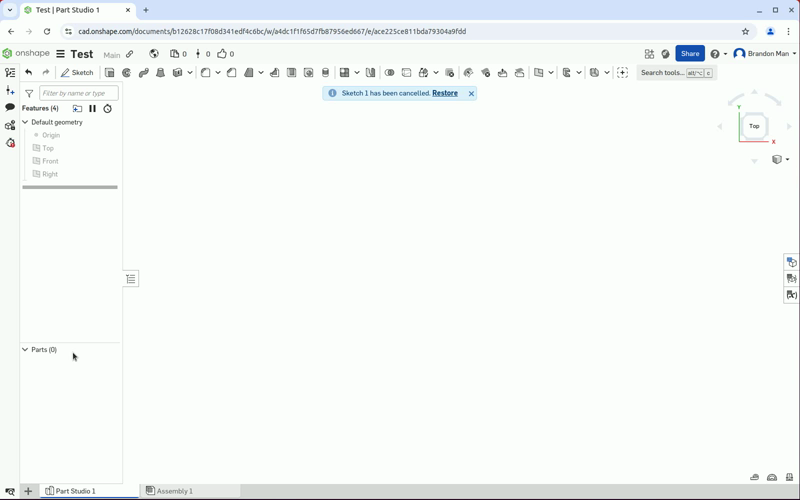
key(up)
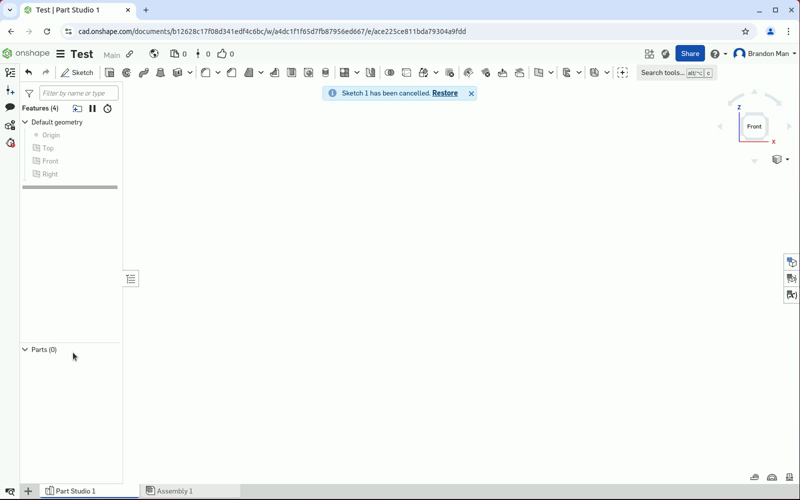
key_up(shift)
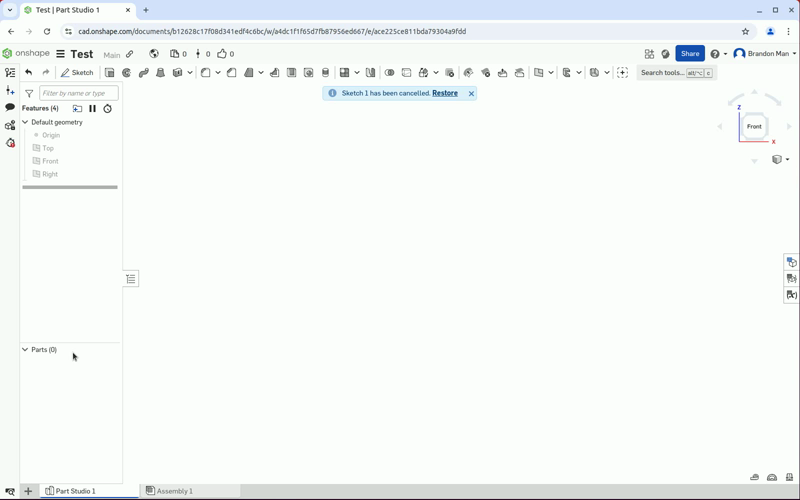
mouse_move(73, 352)
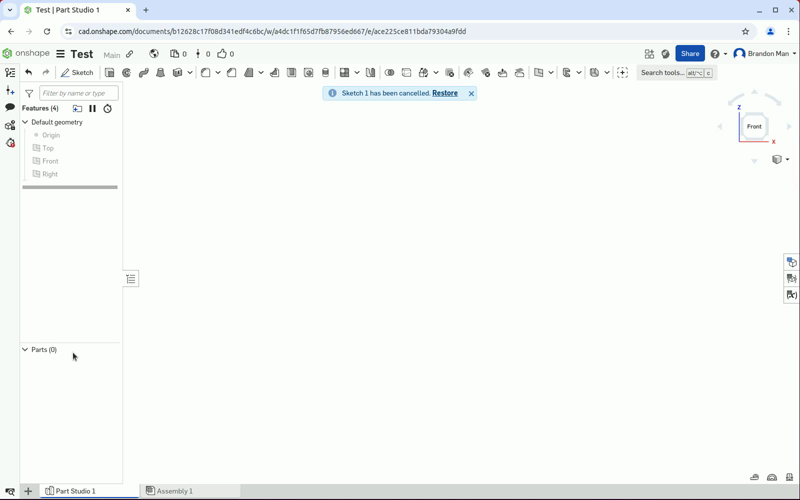
key(shift+y)
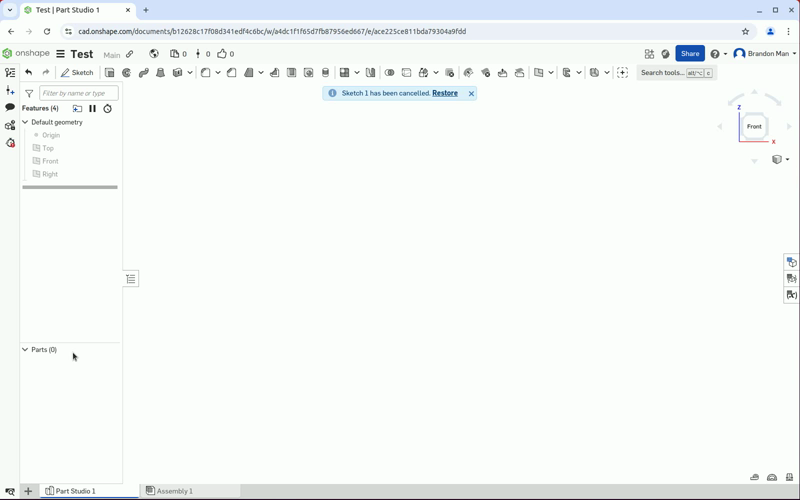
key(shift+s)
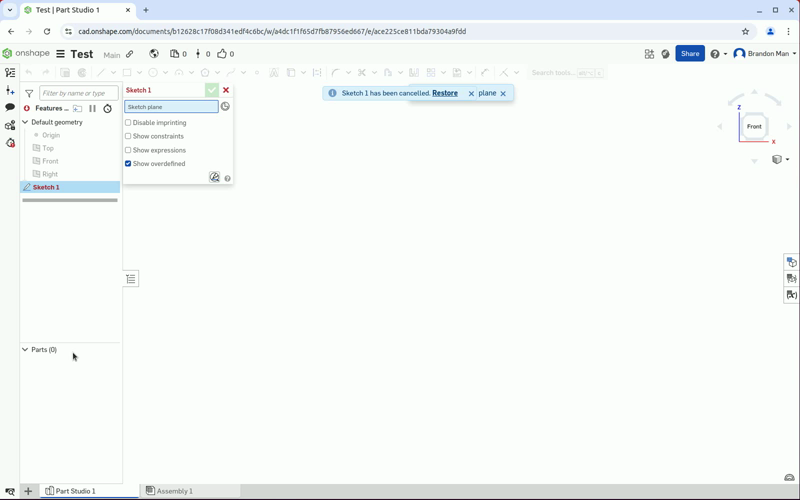
mouse_move(73, 163)
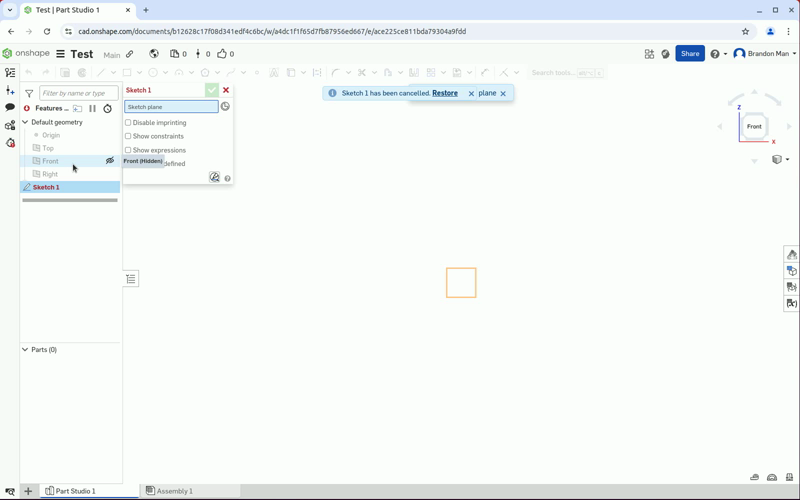
click(73, 163)
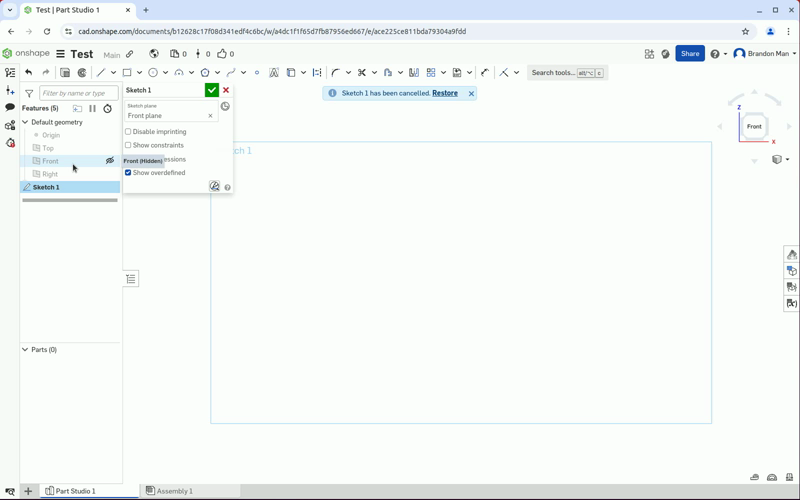
mouse_move(73, 352)
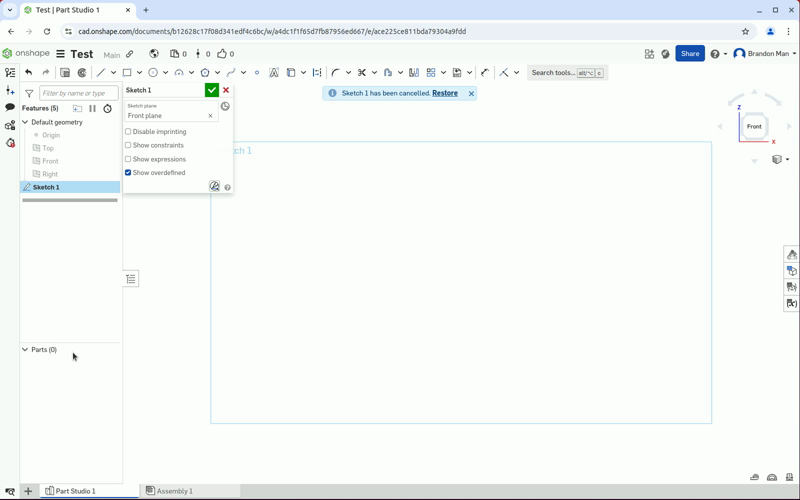
key(y)
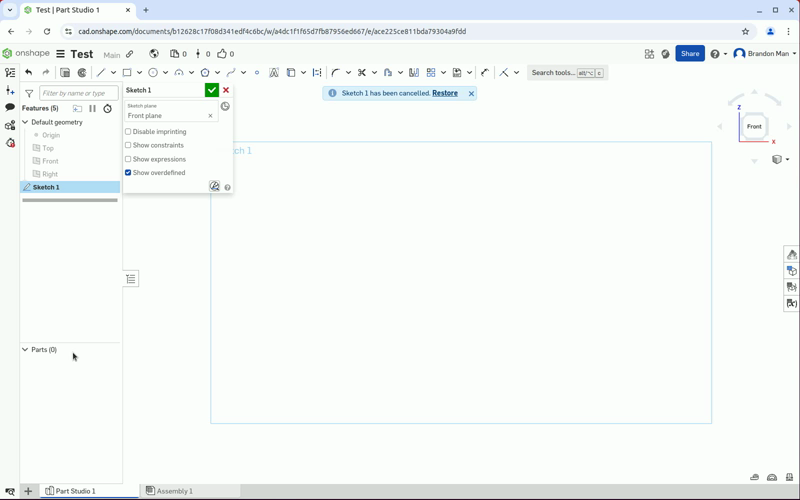
key(l)
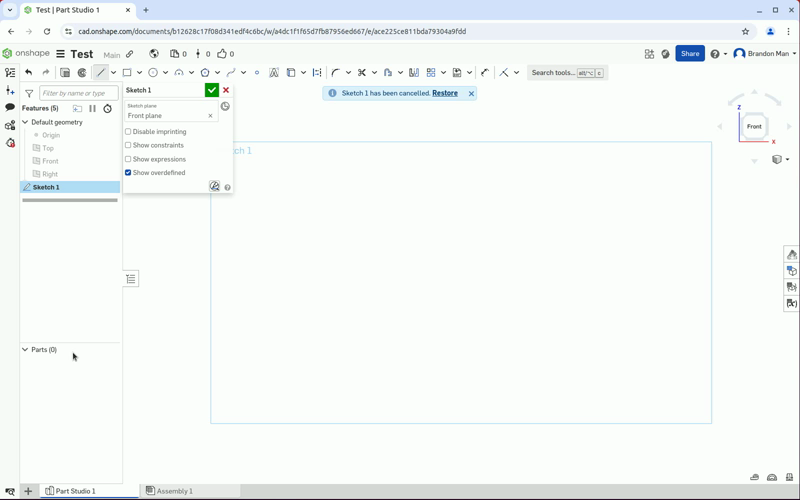
key_down(shift)
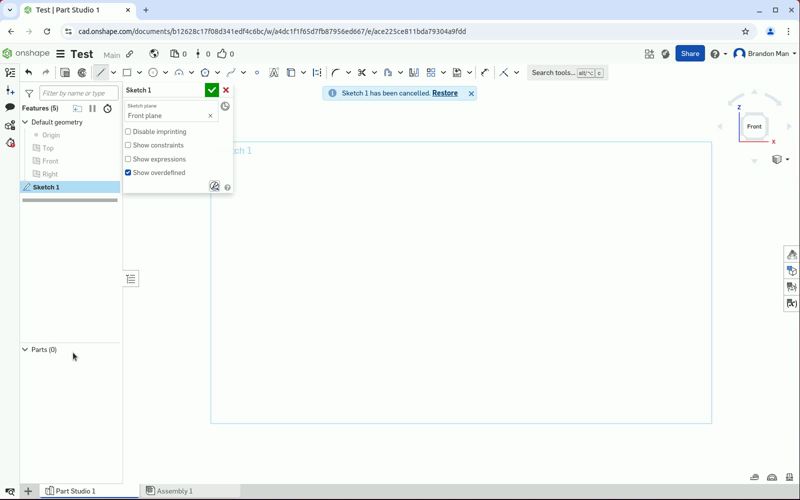
mouse_move(441, 299)
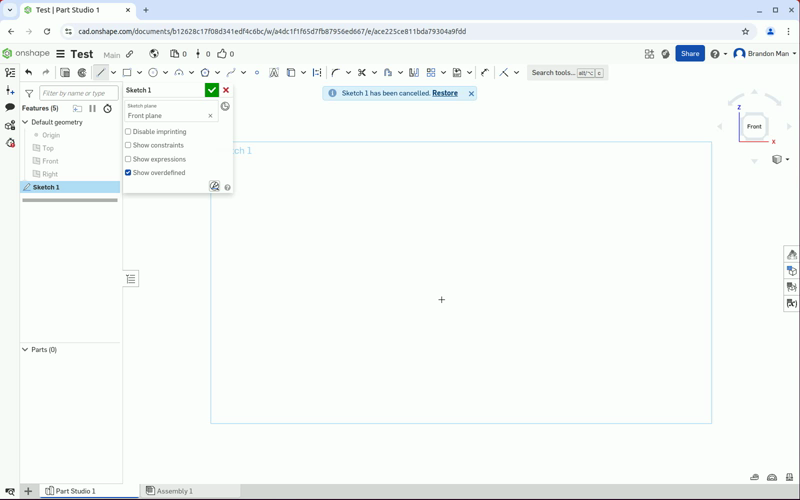
click(441, 299)
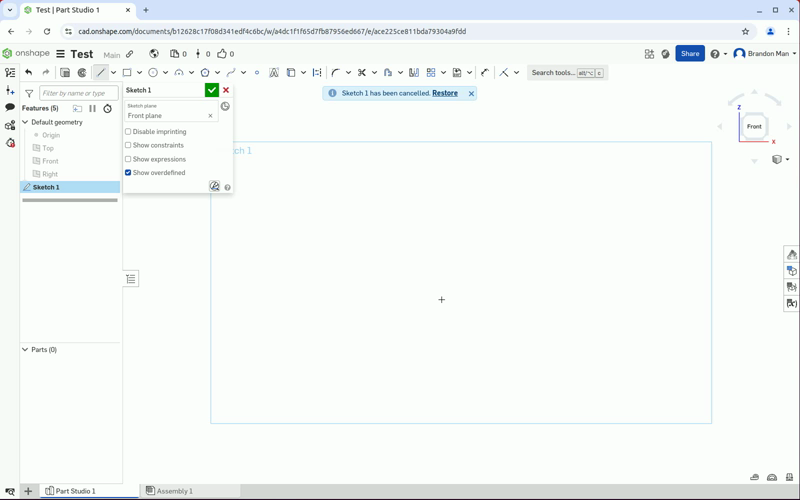
key_up(shift)
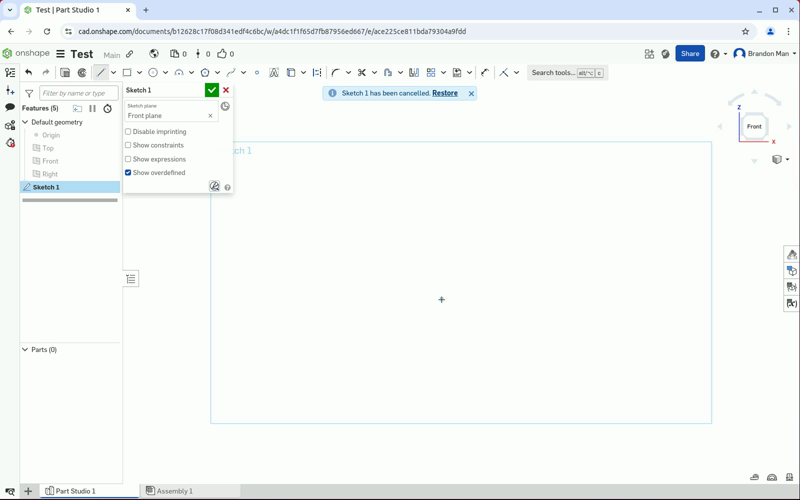
key_down(shift)
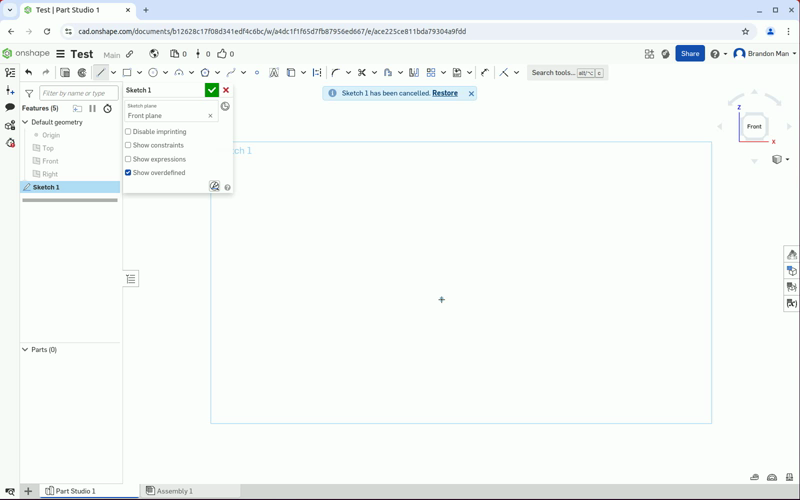
mouse_move(471, 299)
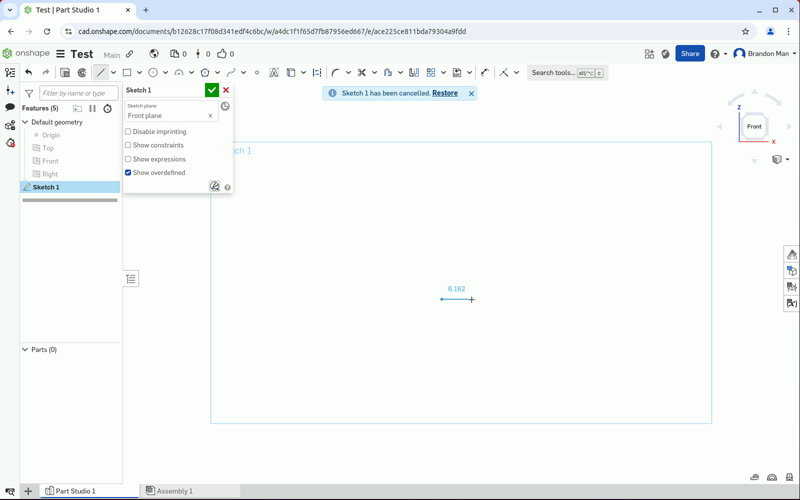
mouse_move(480, 299)
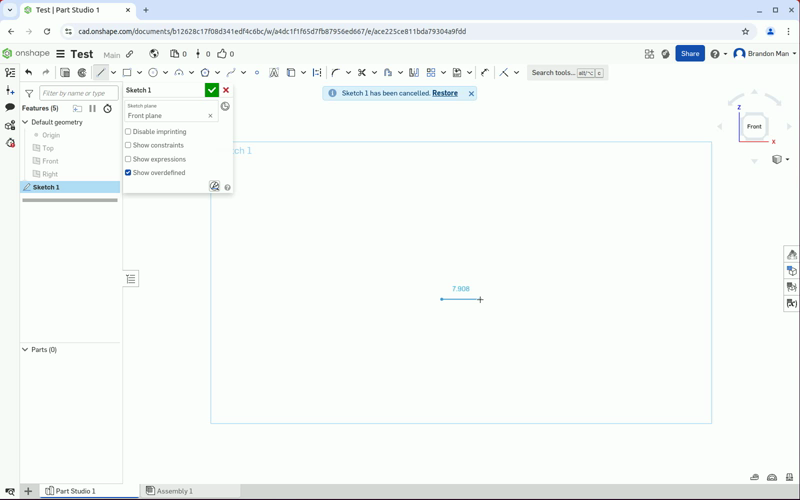
click(480, 299)
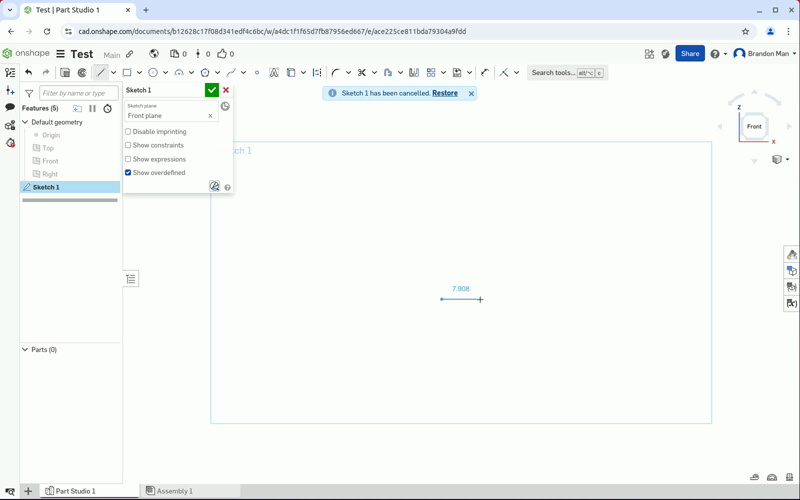
key_up(shift)
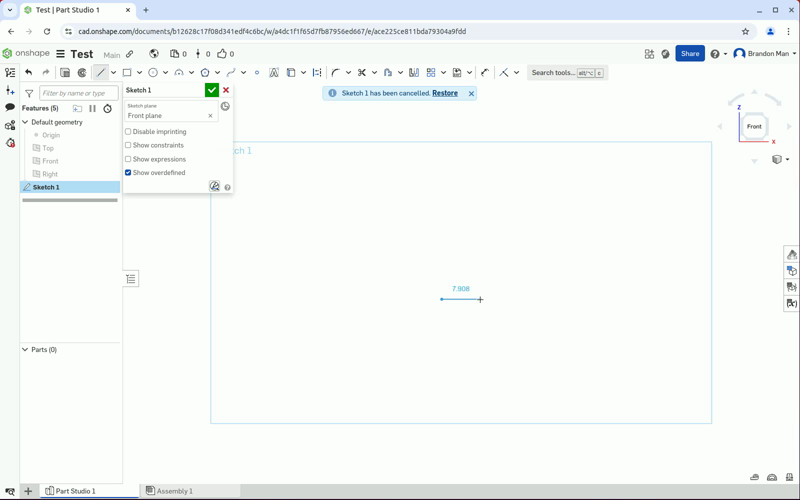
key_down(shift)
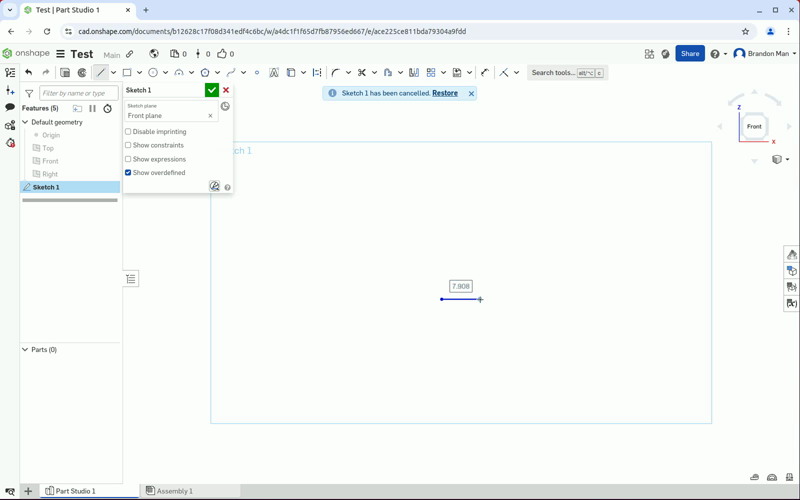
mouse_move(510, 299)
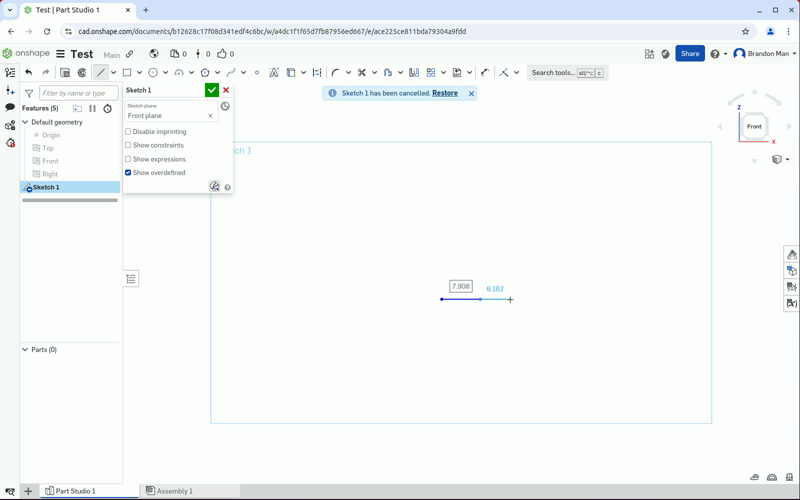
mouse_move(480, 267)
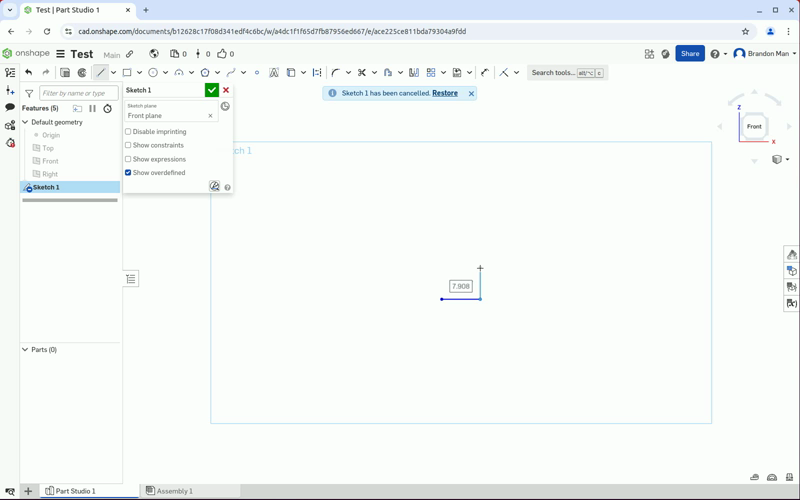
click(480, 267)
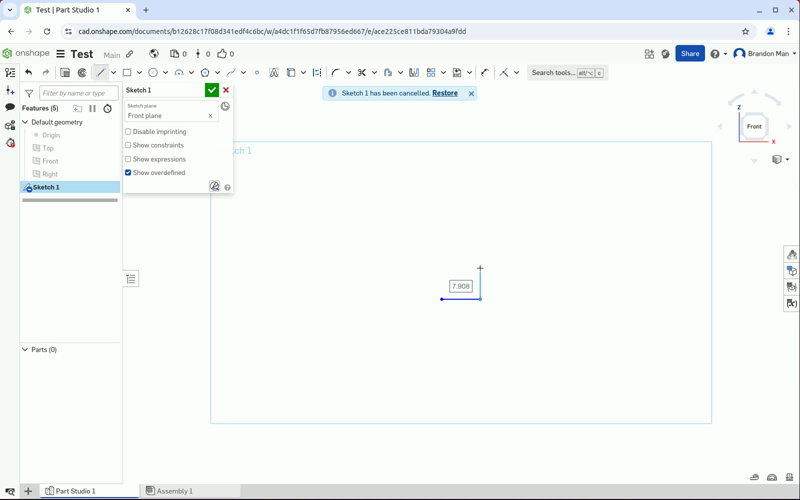
key_up(shift)
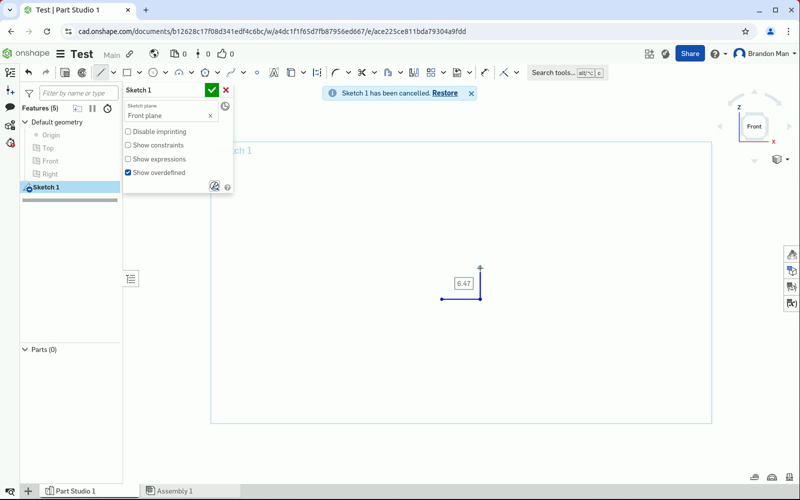
key_down(shift)
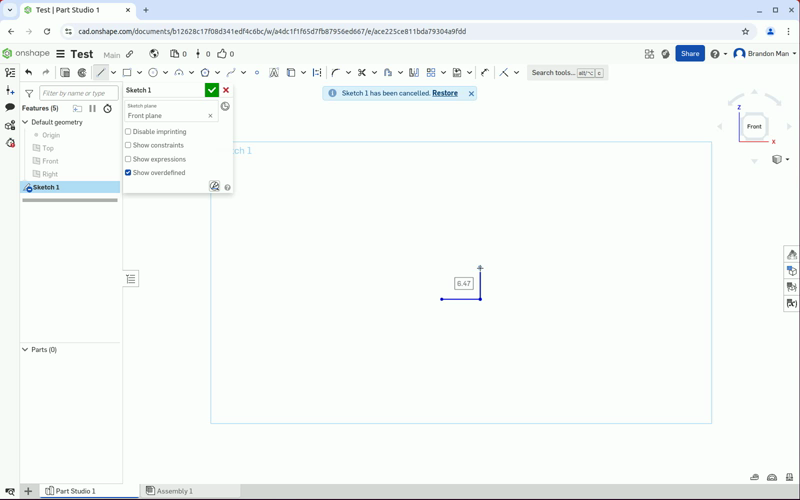
mouse_move(510, 267)
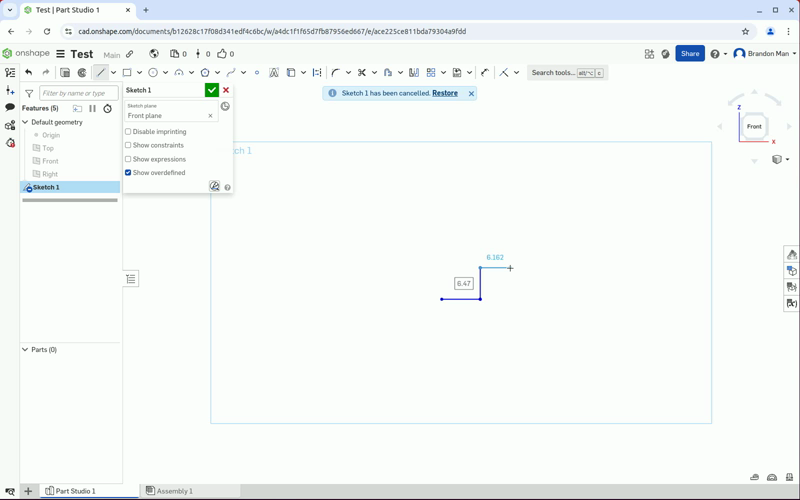
mouse_move(441, 267)
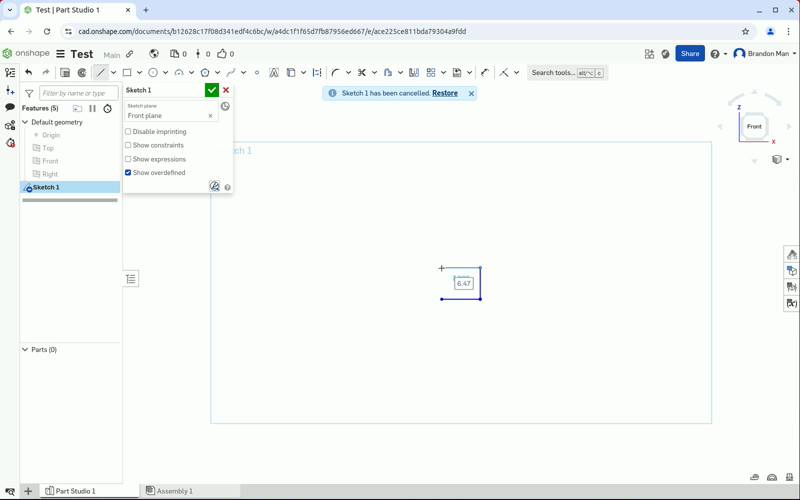
click(441, 267)
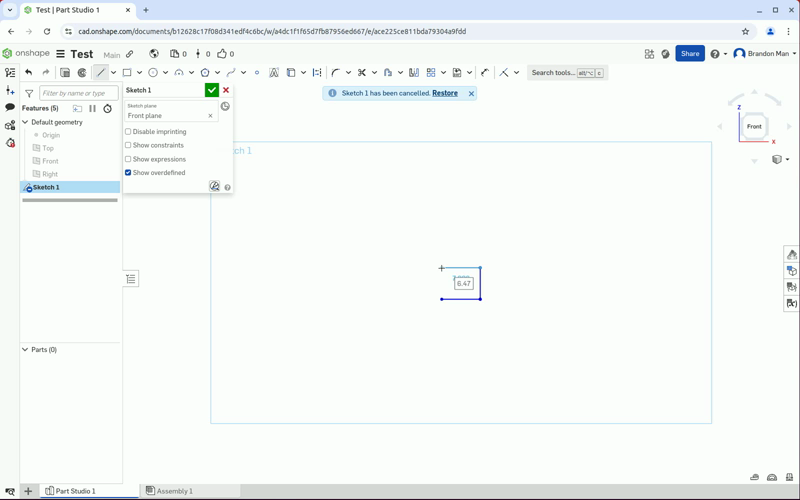
key_up(shift)
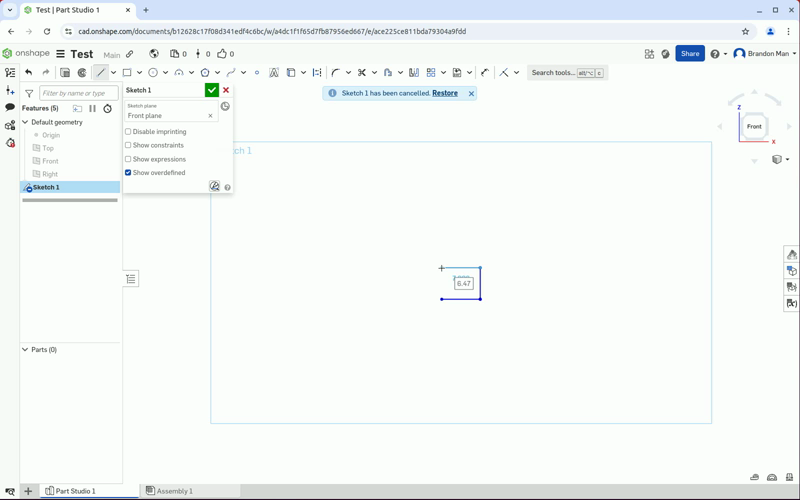
mouse_move(471, 267)
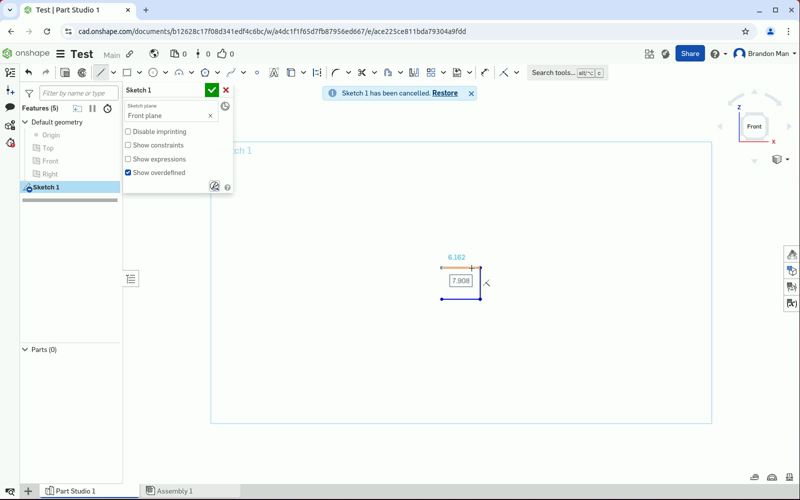
key_down(shift)
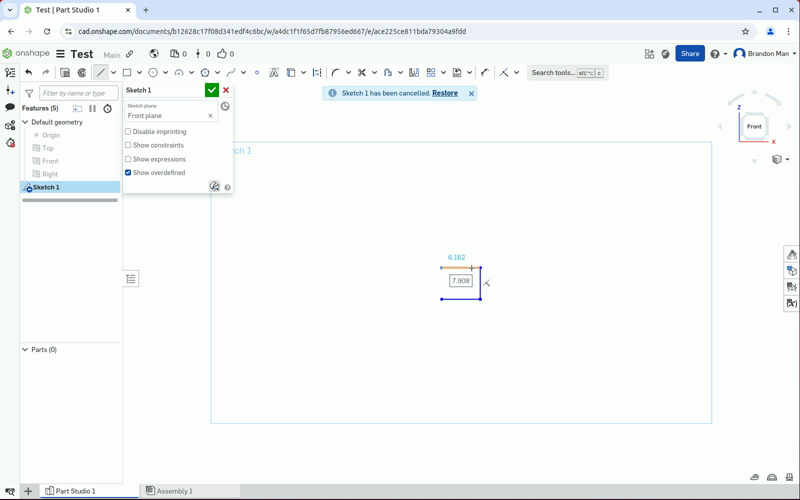
mouse_move(441, 299)
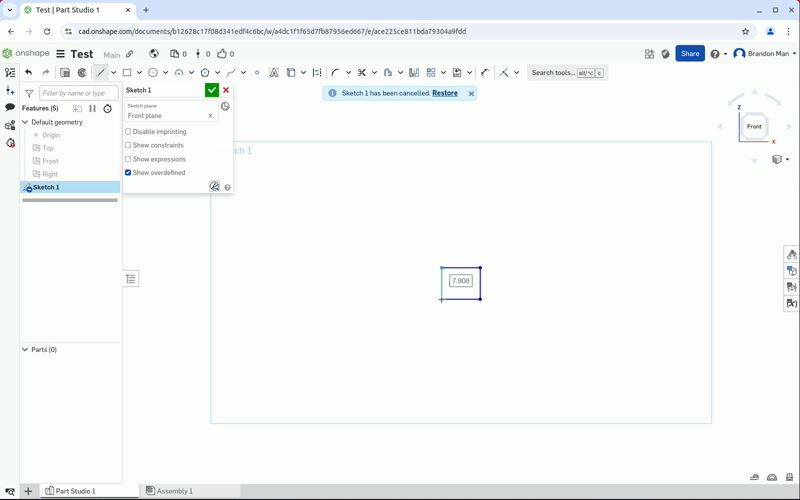
key_up(shift)
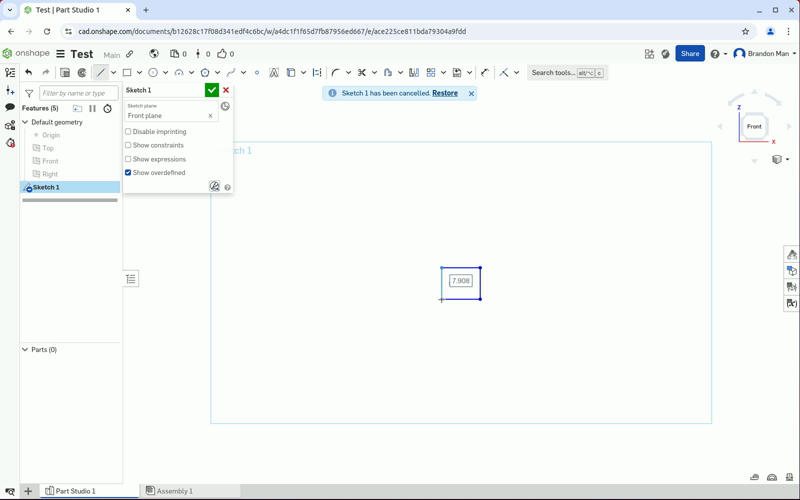
click(441, 299)
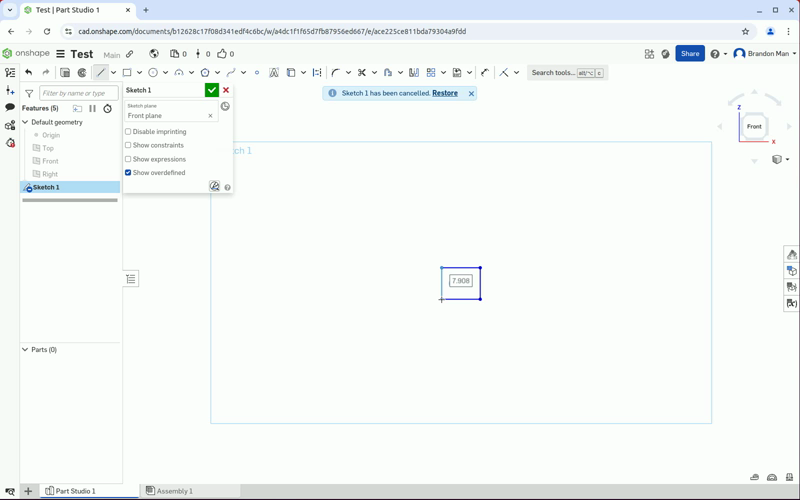
key(esc)
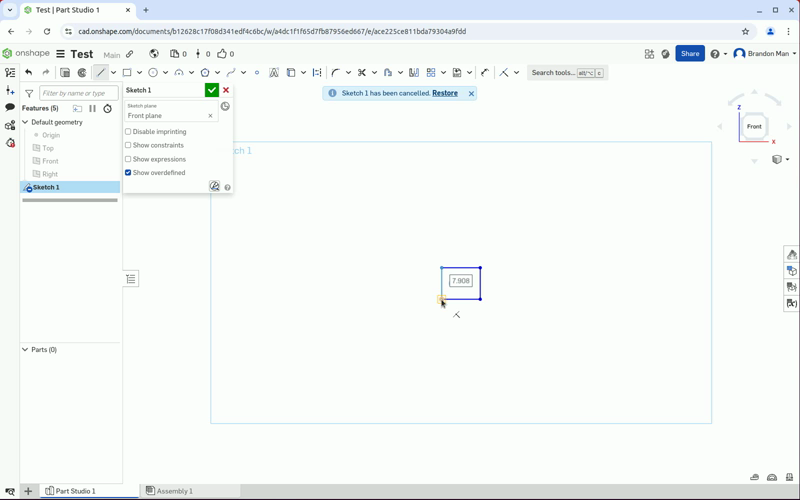
mouse_move(443, 293)
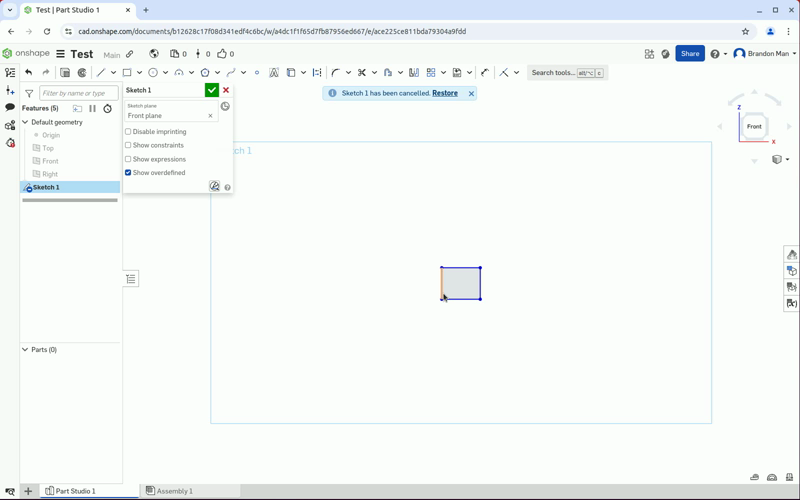
scroll(6)
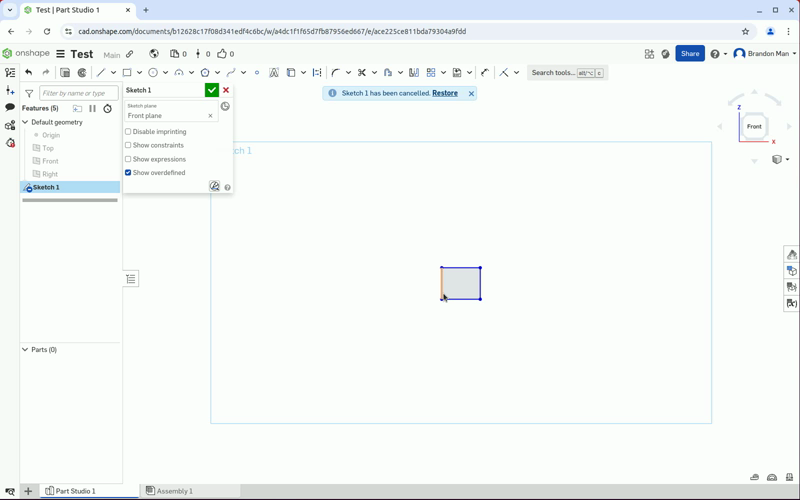
scroll(6)
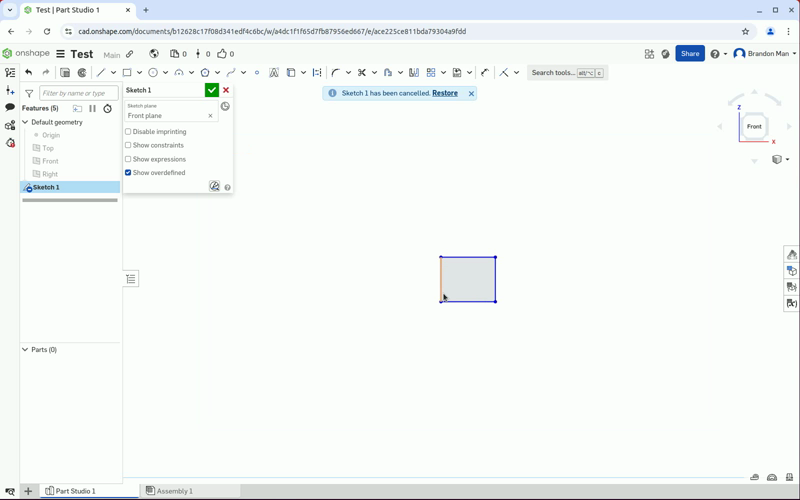
scroll(6)
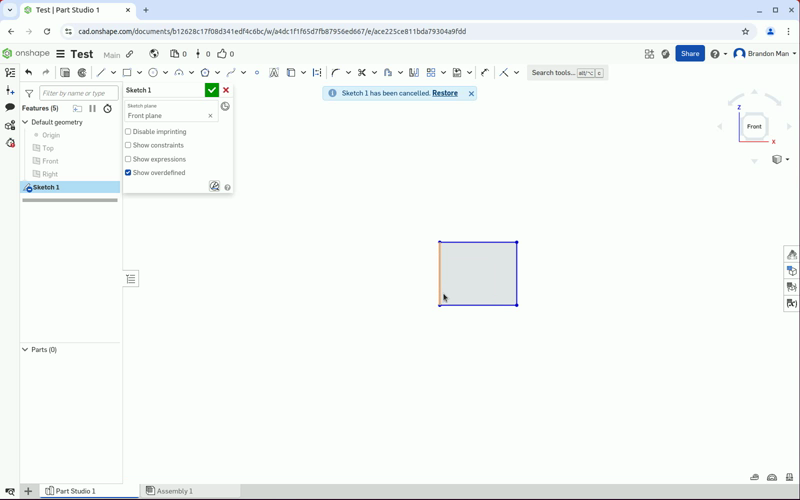
scroll(6)
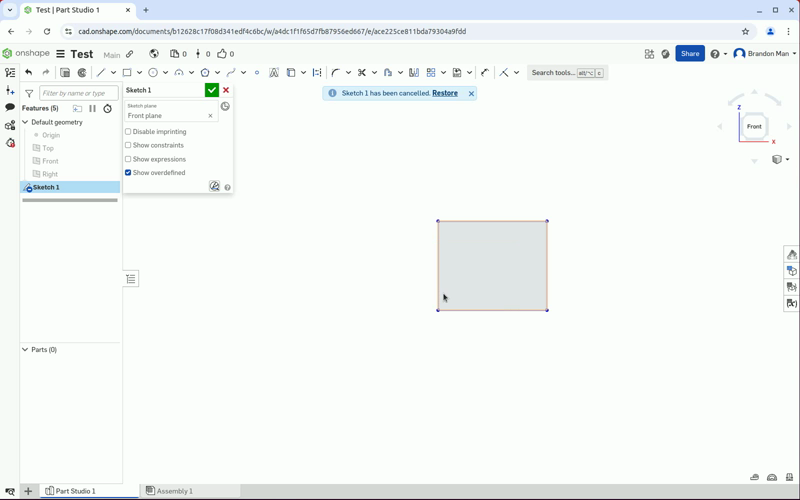
scroll(6)
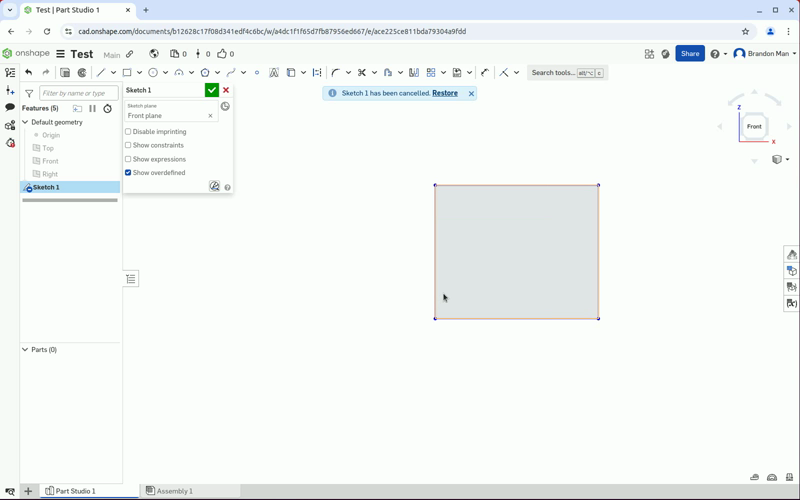
scroll(6)
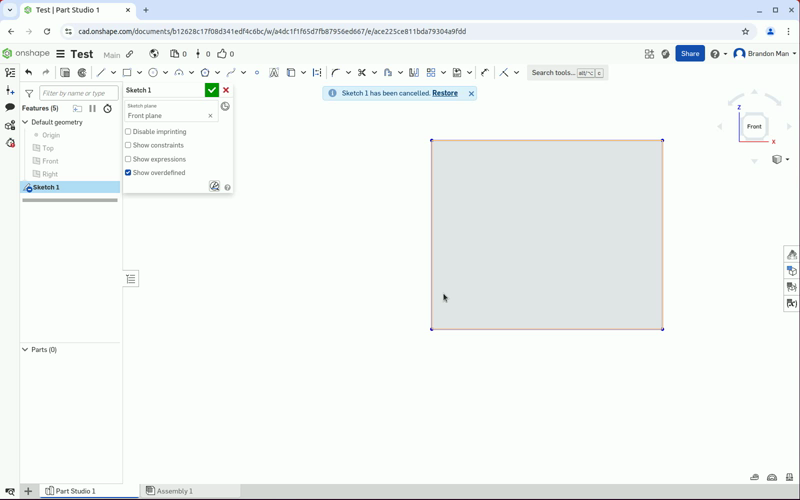
scroll(6)
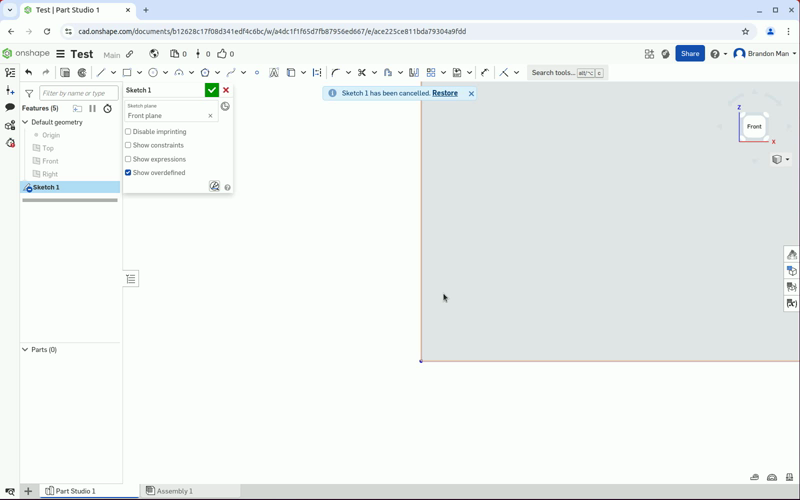
click(443, 293)
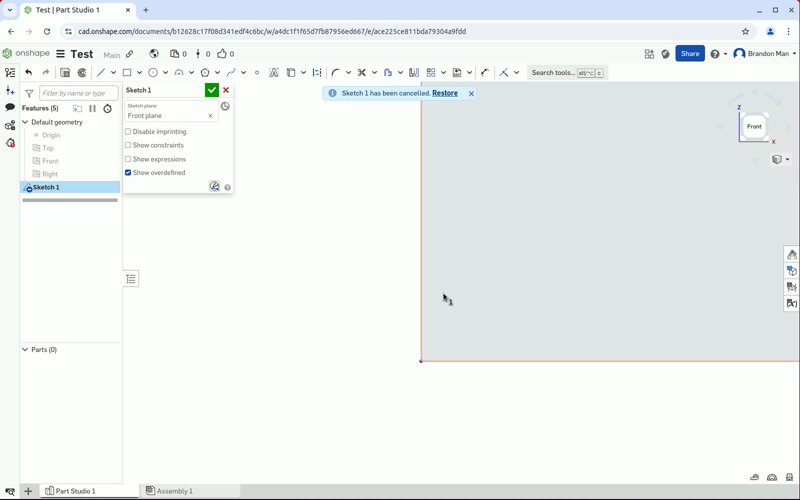
scroll(-6)
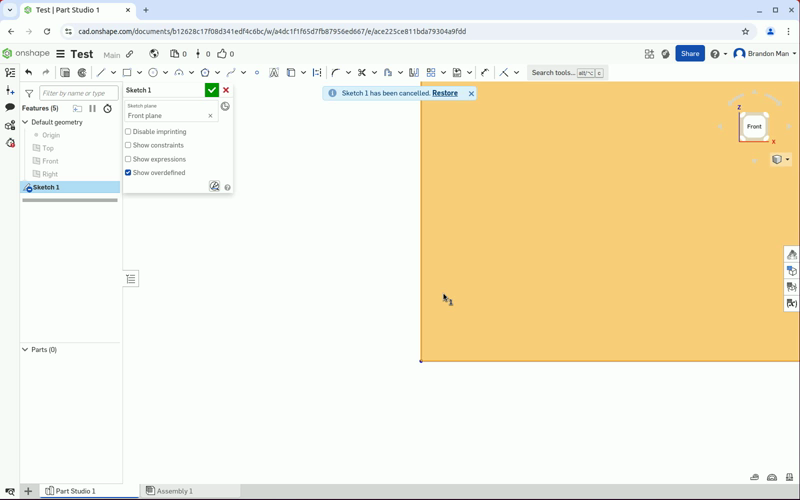
scroll(-6)
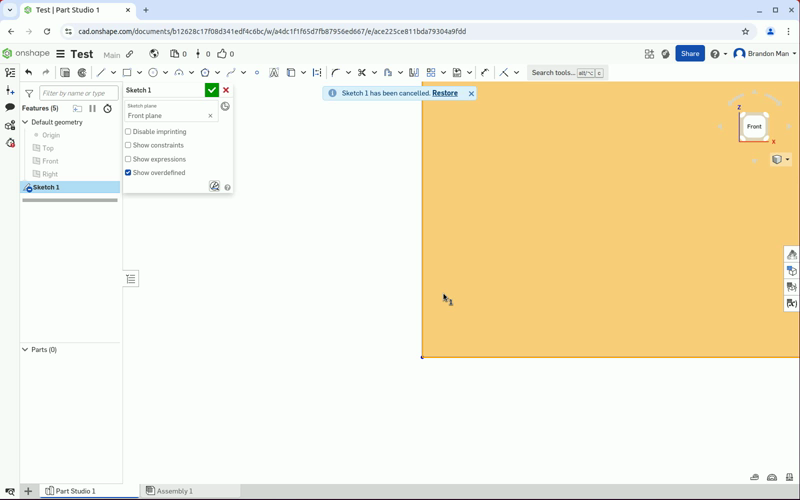
scroll(-6)
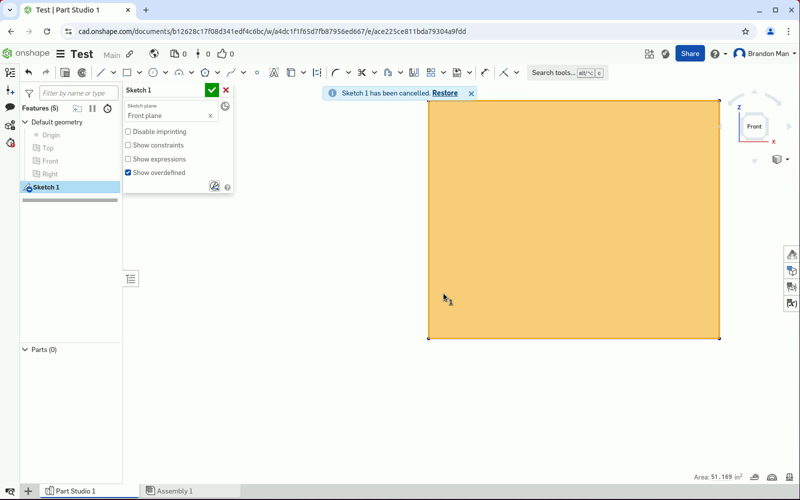
scroll(-6)
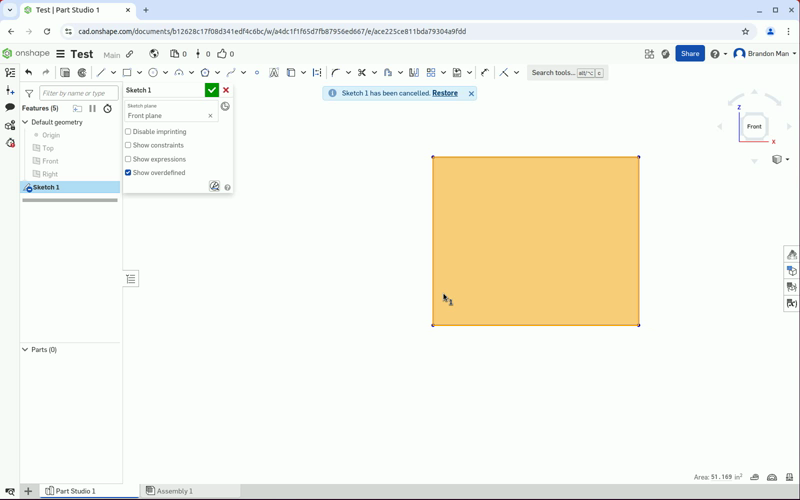
scroll(-6)
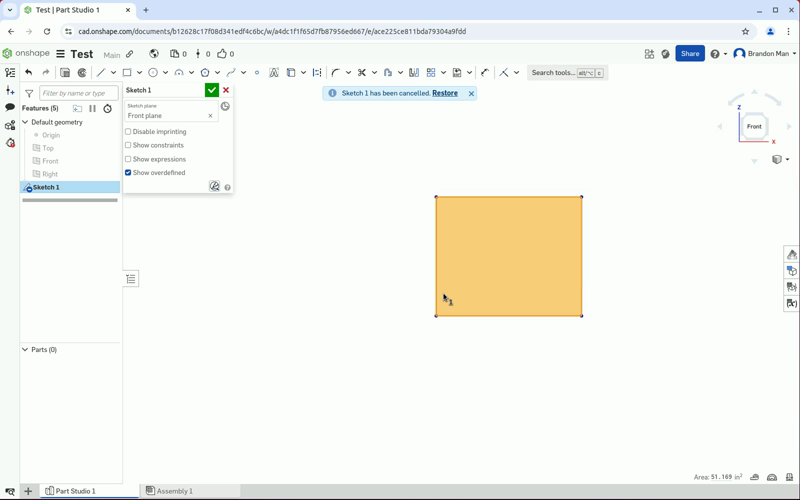
scroll(-6)
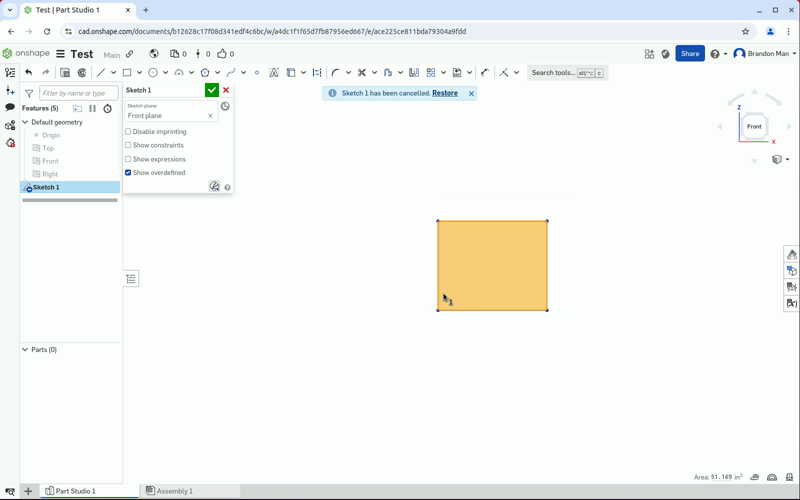
scroll(-6)
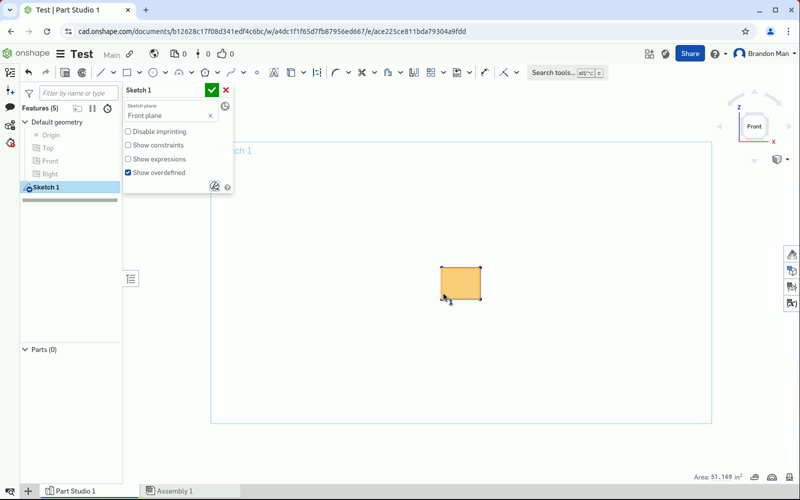
mouse_move(73, 352)
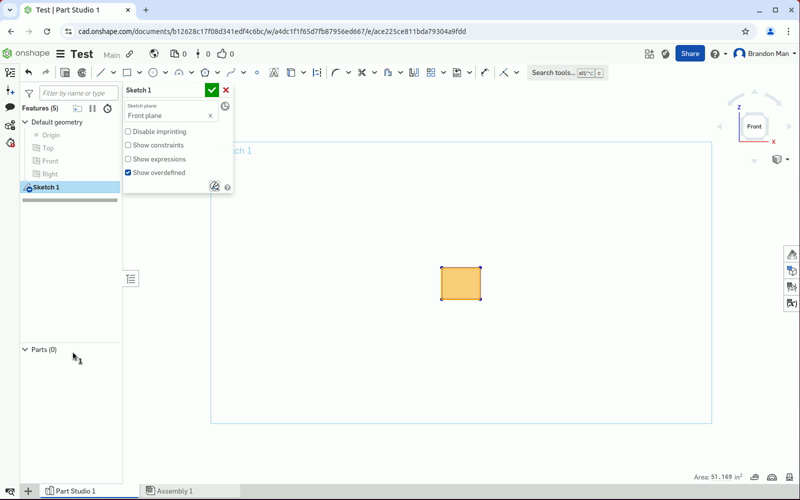
key(shift+y)
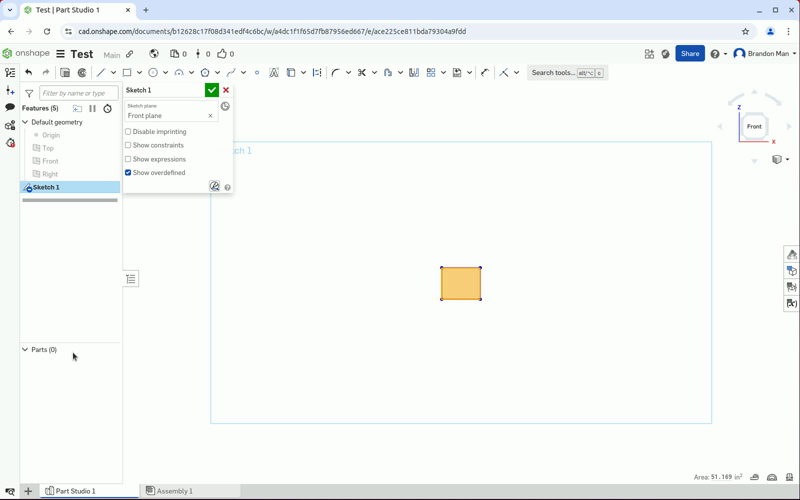
key(shift+e)
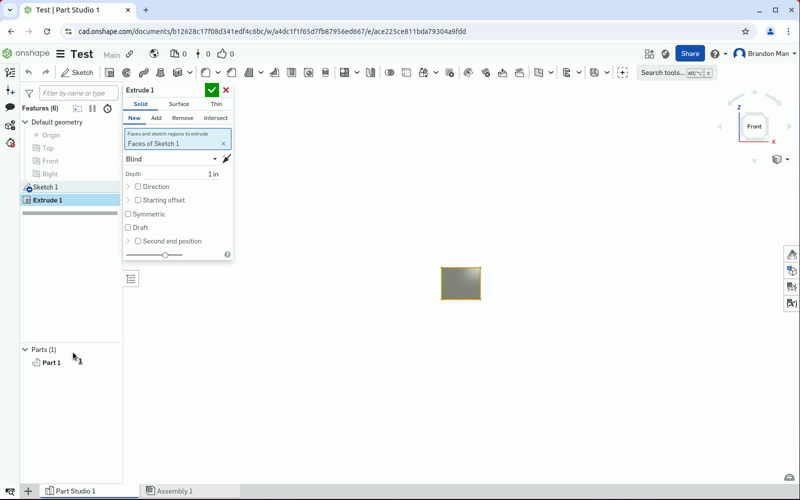
mouse_move(143, 106)
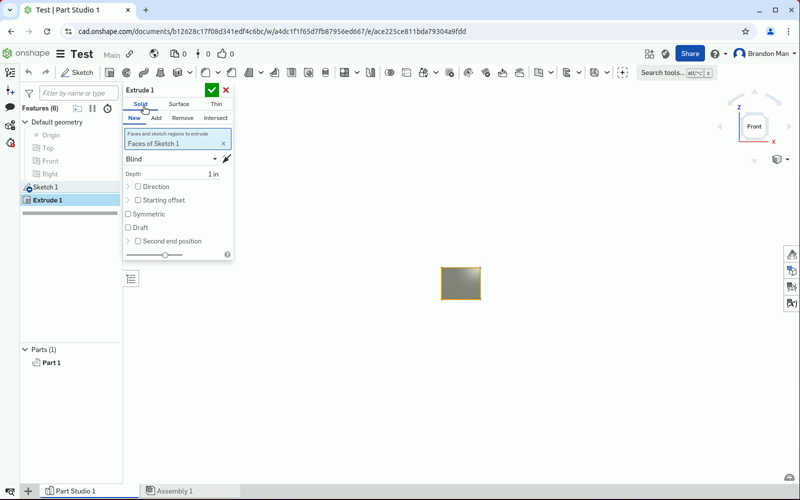
click(143, 106)
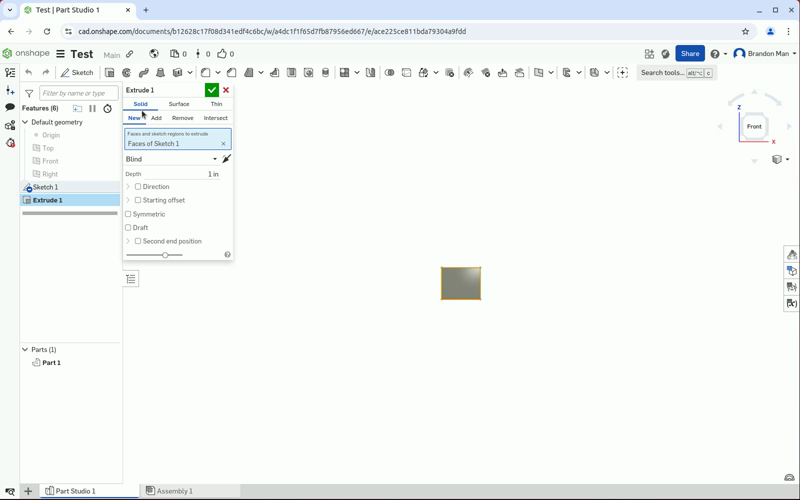
mouse_move(137, 120)
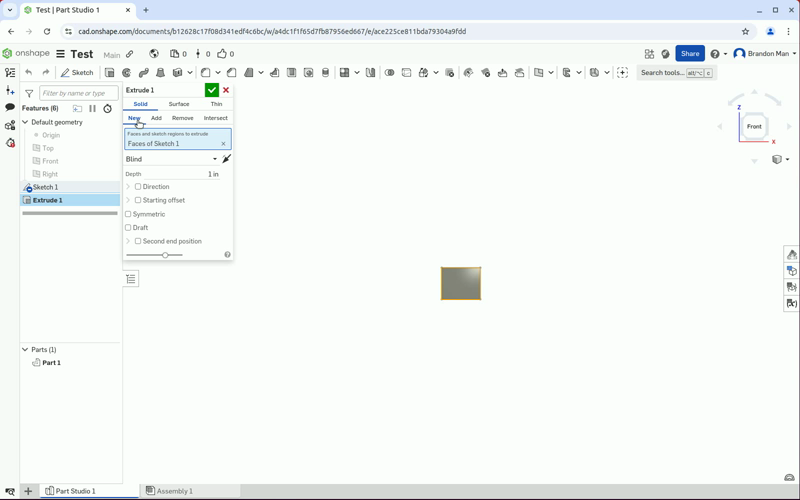
click(137, 120)
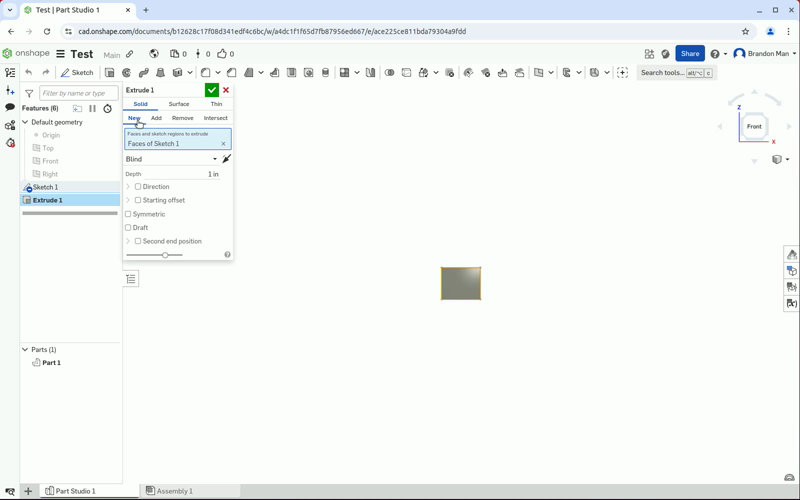
key(tab, 4)
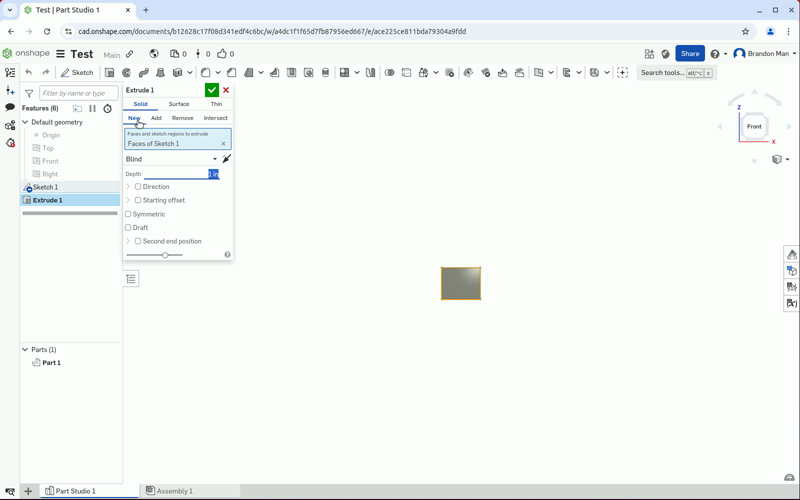
text(22.868)
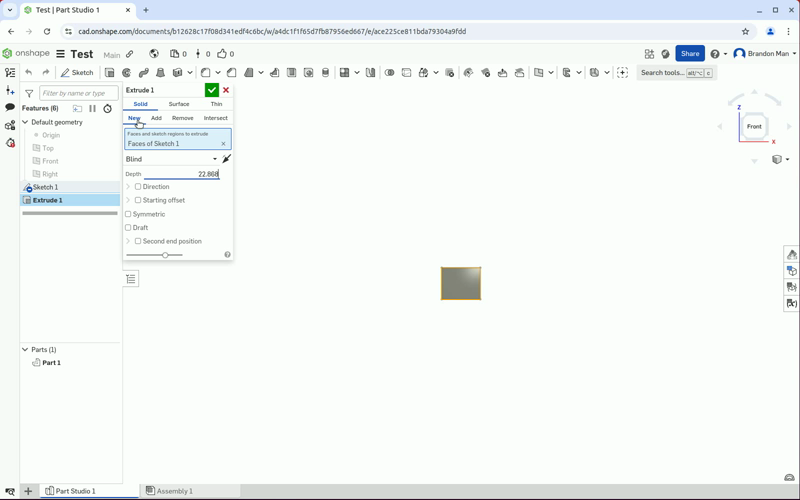
key(enter)
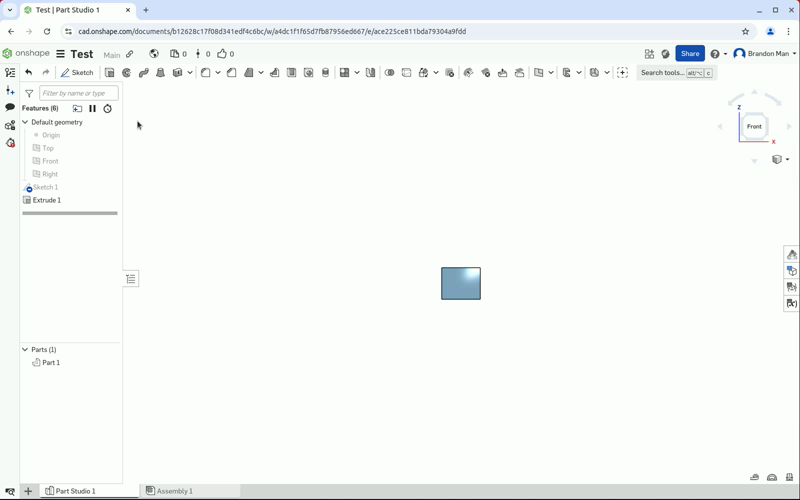
key(shift+h)
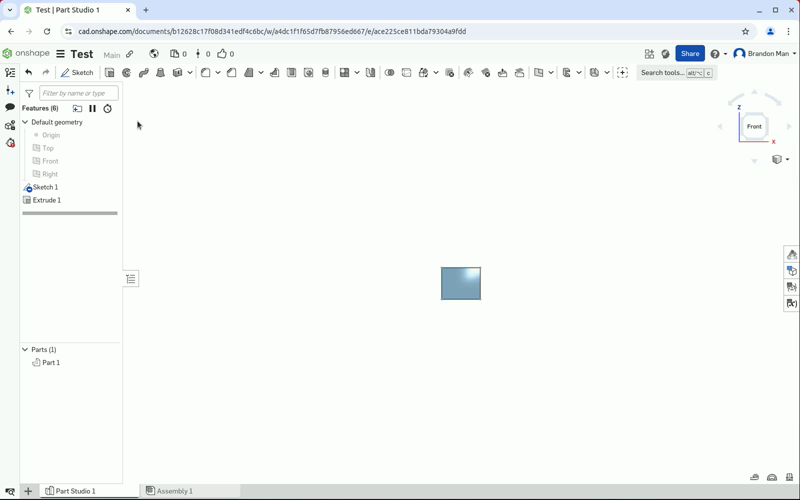
key(shift+h)
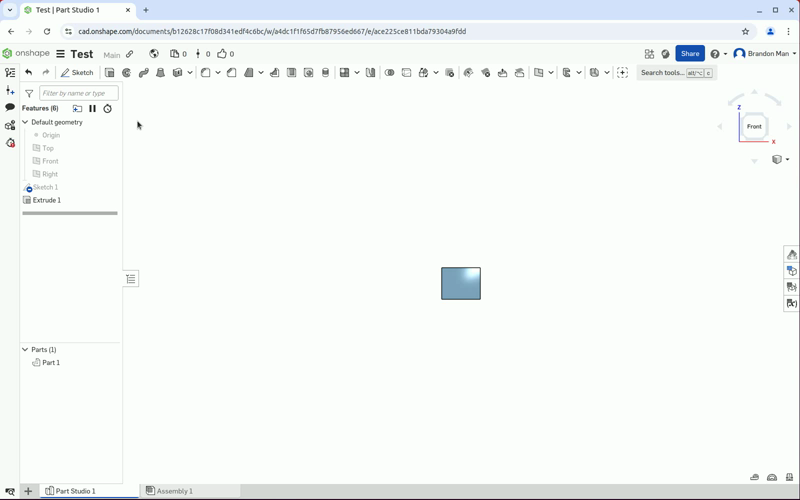
mouse_move(73, 189)
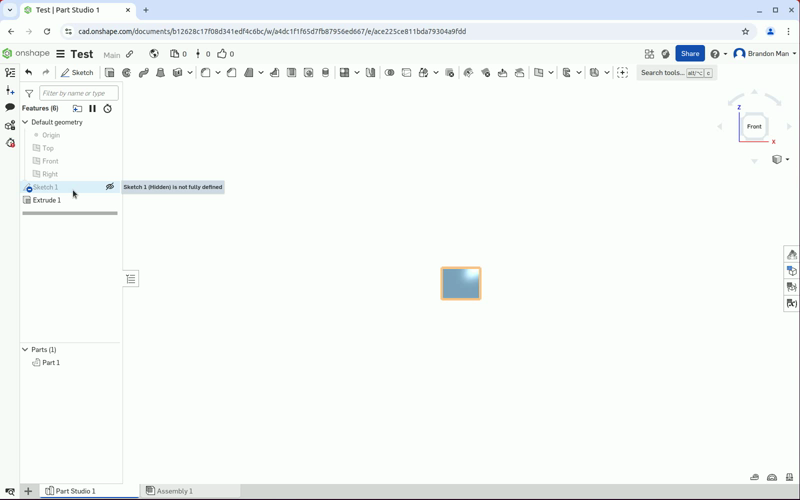
click(73, 189)
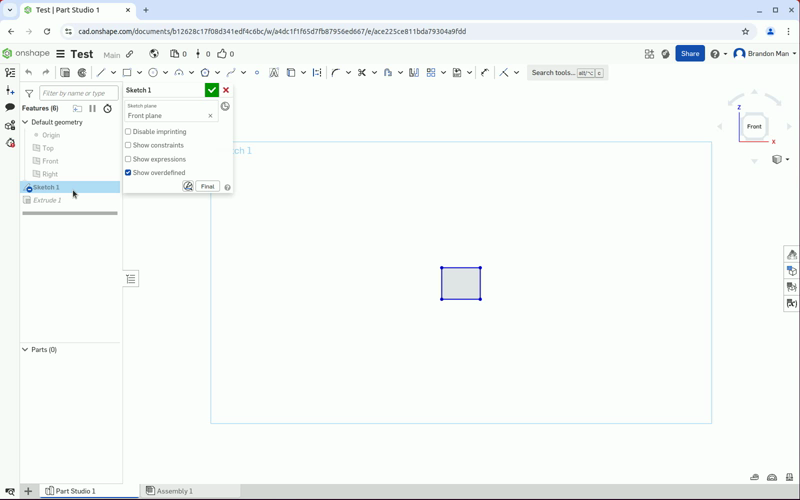
mouse_move(229, 92)
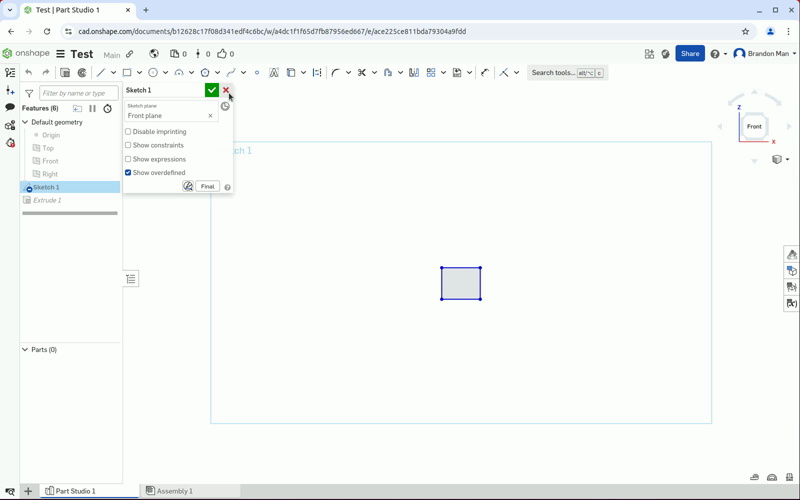
click(229, 92)
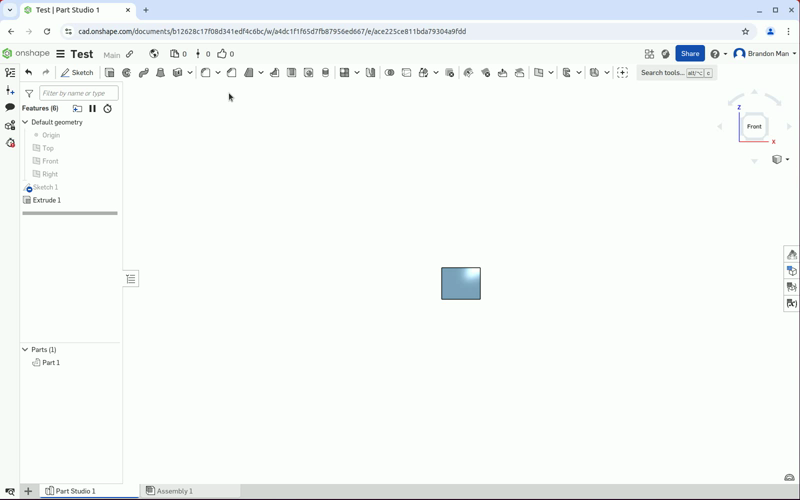
mouse_move(73, 352)
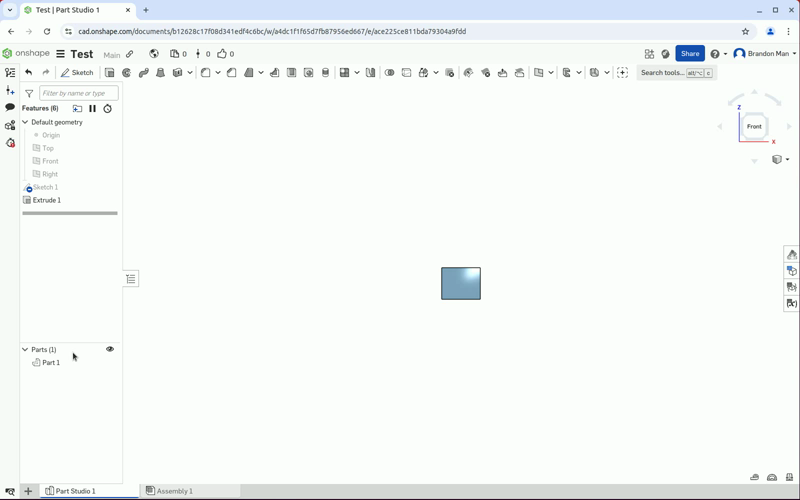
key(y)
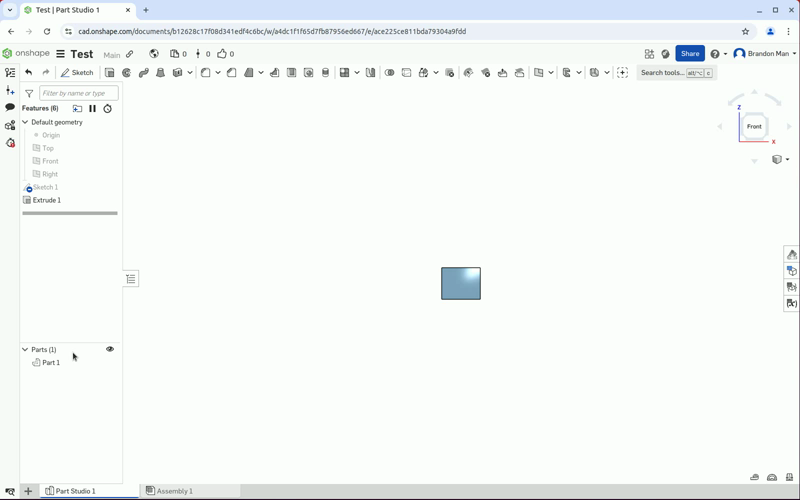
key(shift+p)
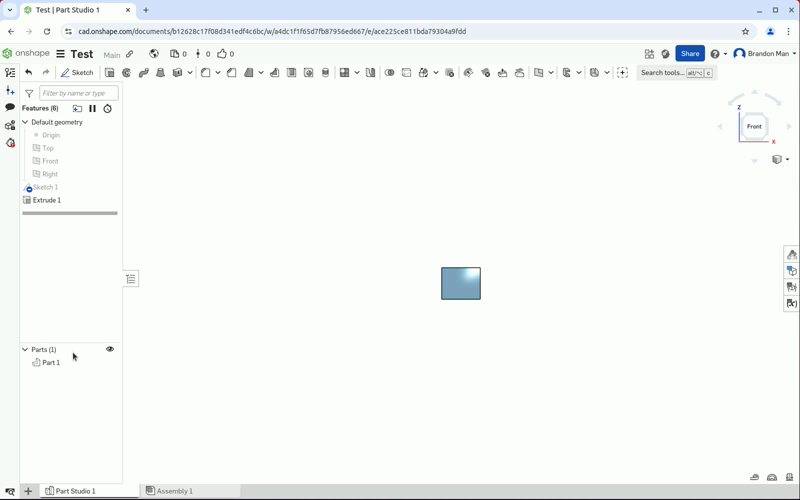
key(space)
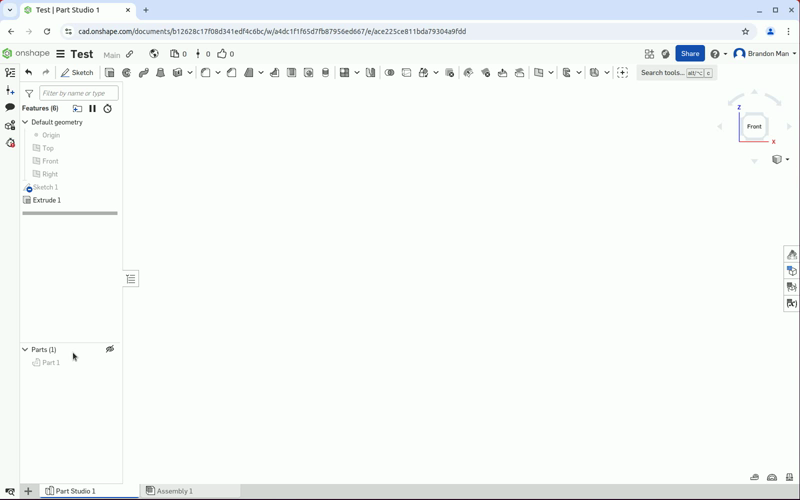
key_down(shift)
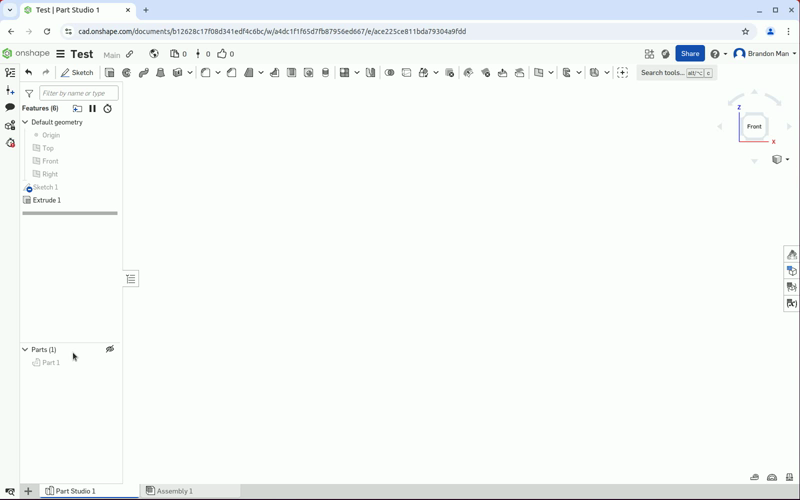
key(left)
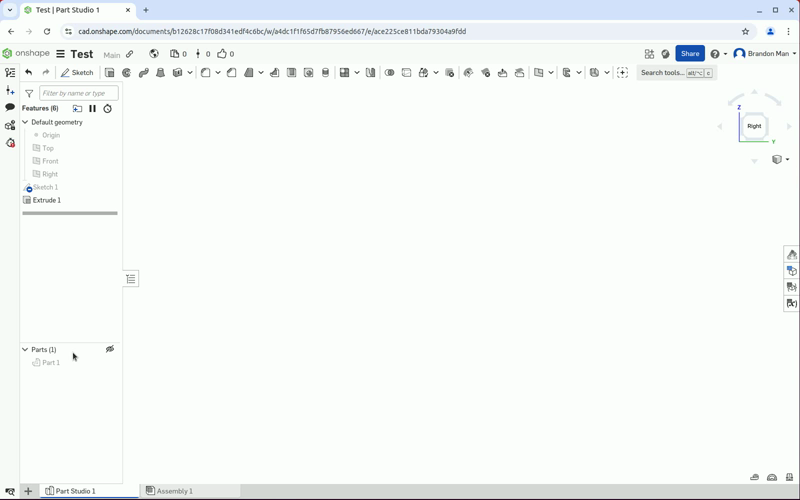
key_up(shift)
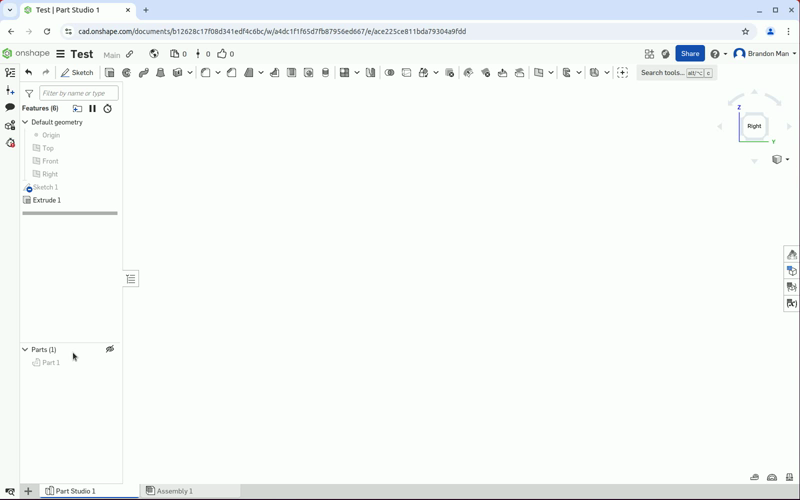
mouse_move(73, 352)
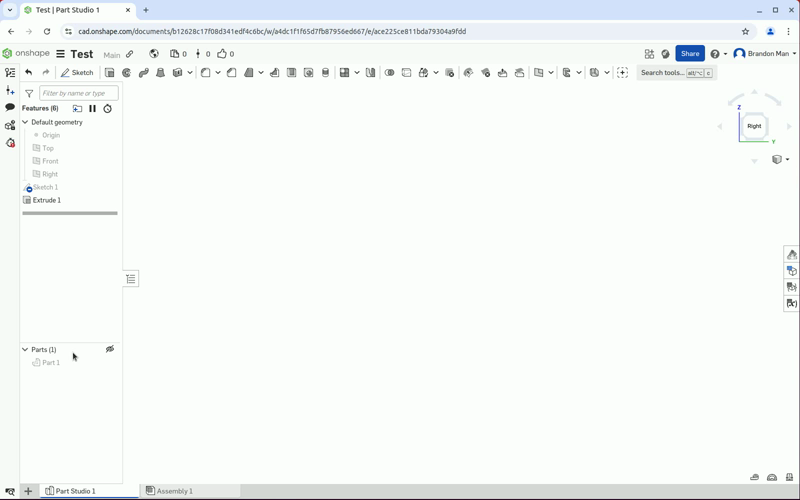
key(shift+y)
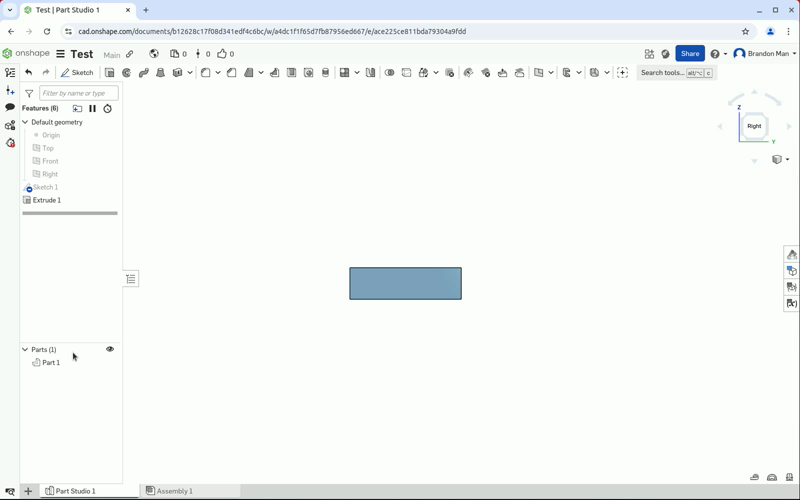
mouse_move(541, 75)
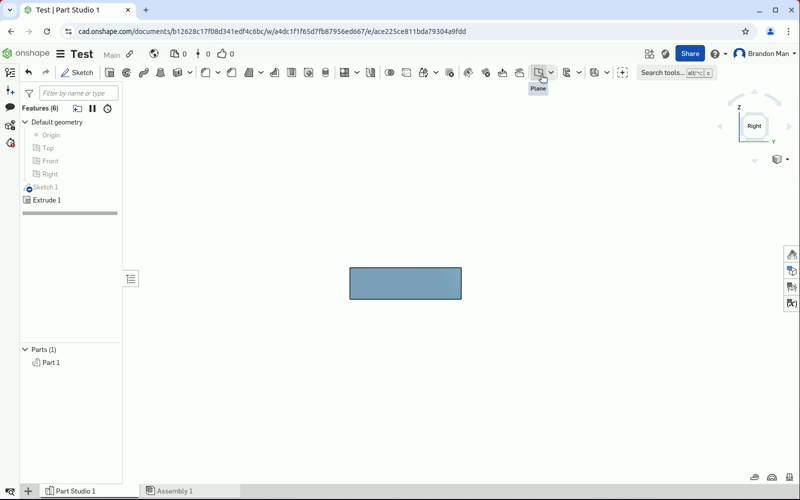
click(541, 75)
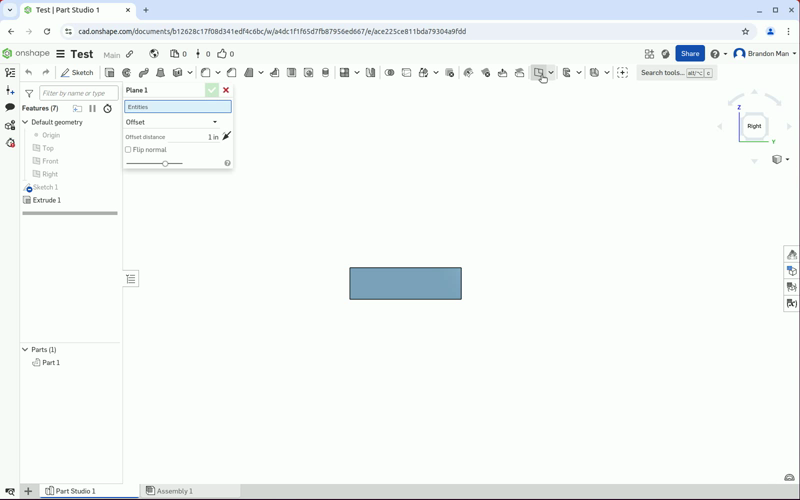
mouse_move(73, 176)
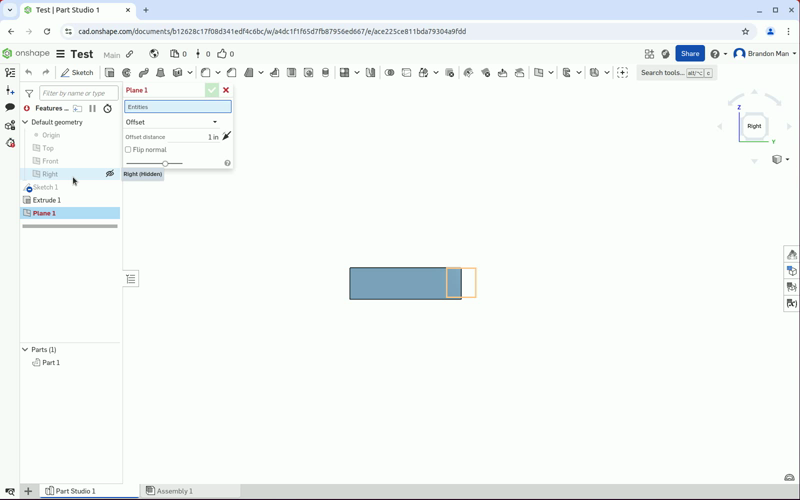
click(73, 176)
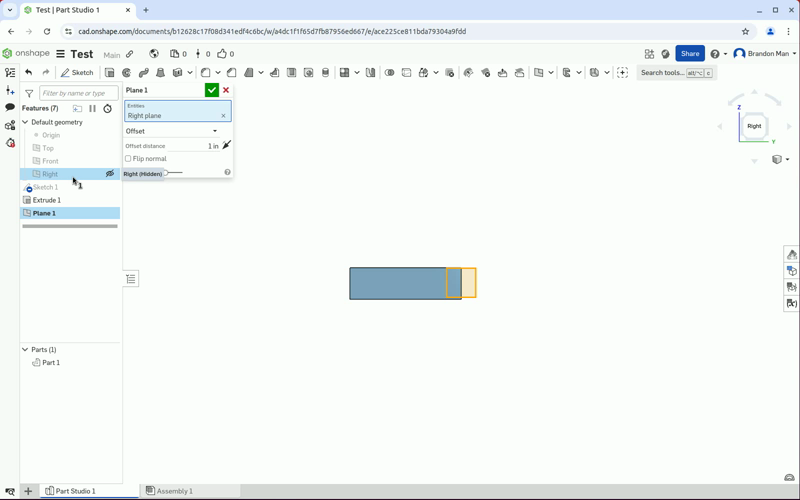
key(tab, 2)
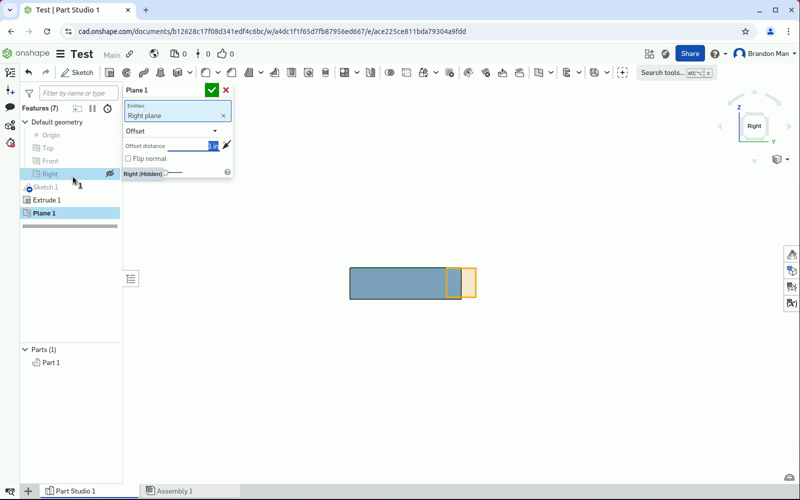
text(3.851)
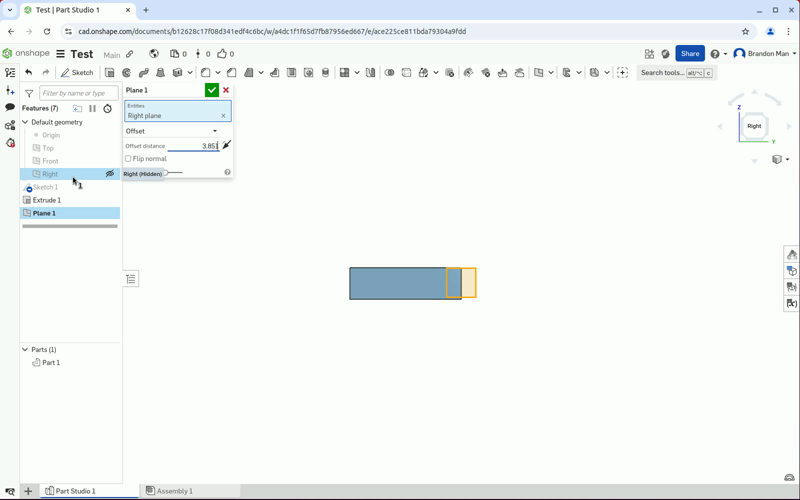
key(enter, 2)
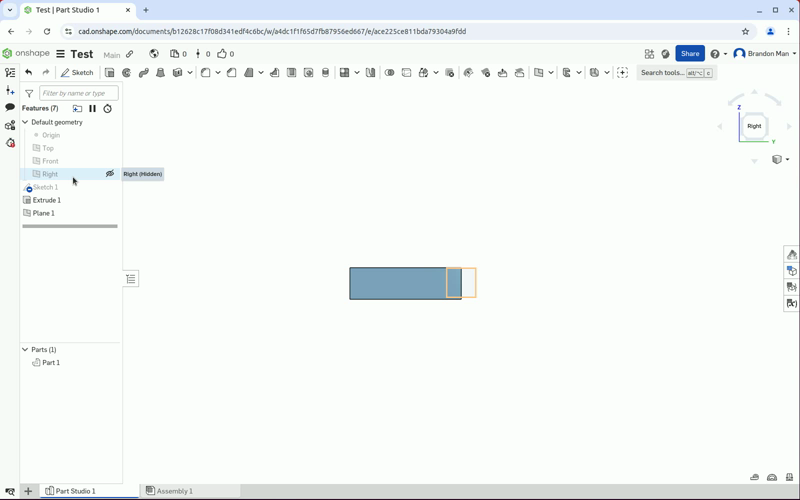
key(shift+s)
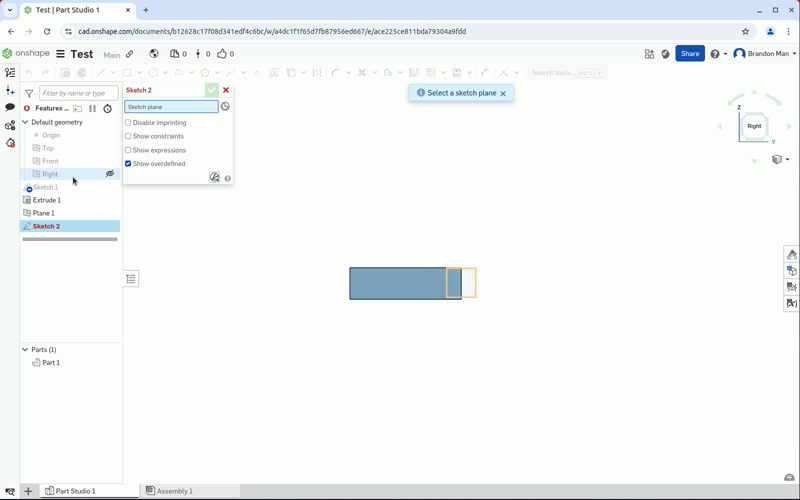
mouse_move(73, 215)
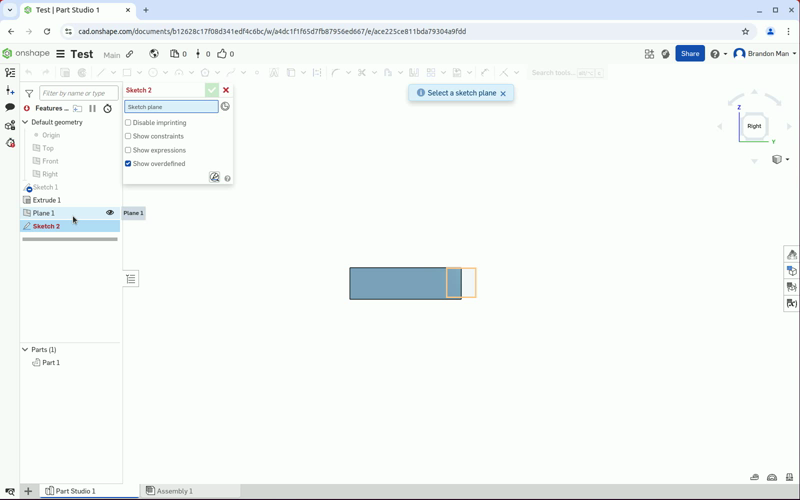
click(73, 215)
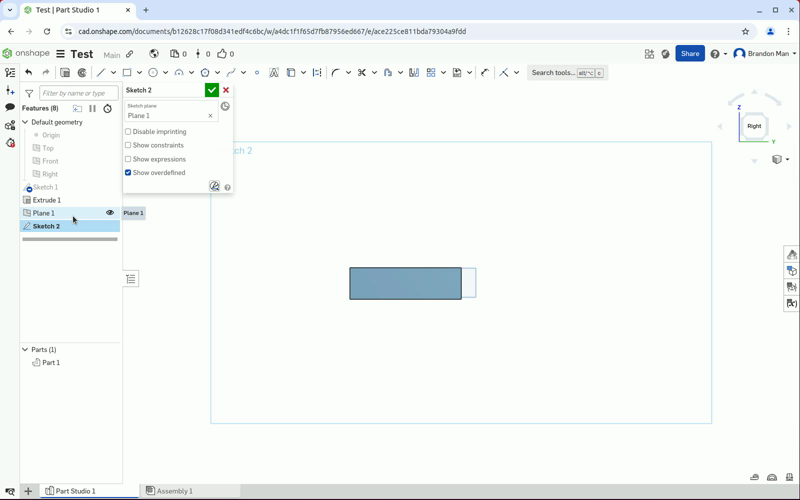
mouse_move(73, 352)
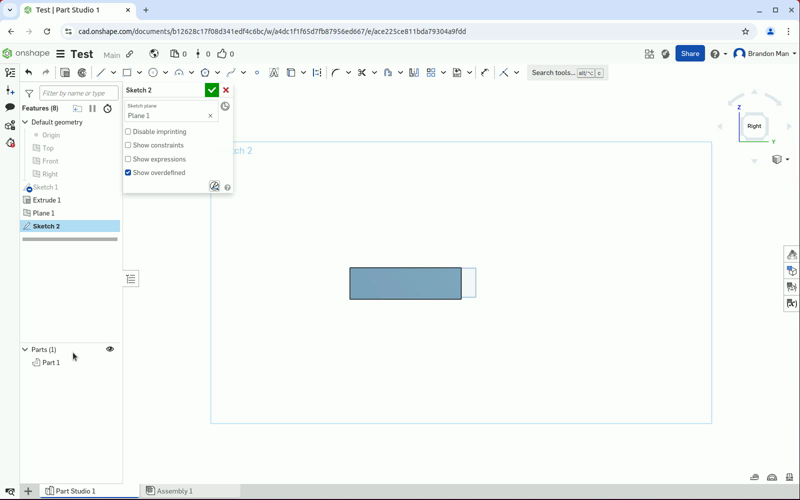
key(y)
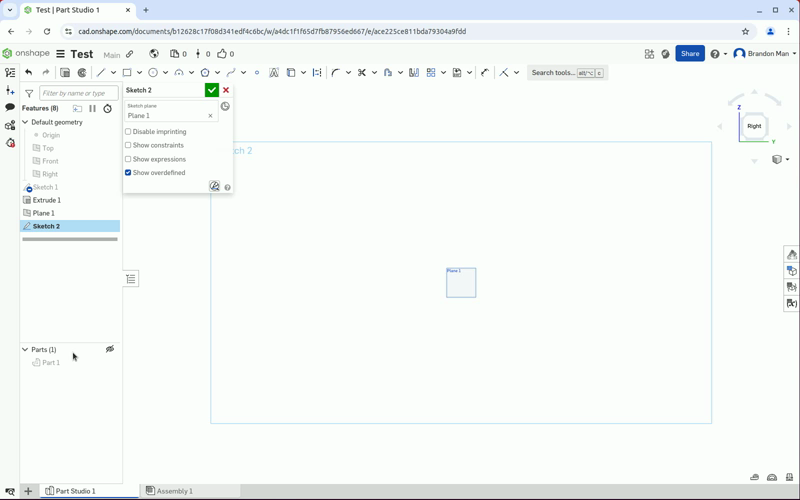
key(l)
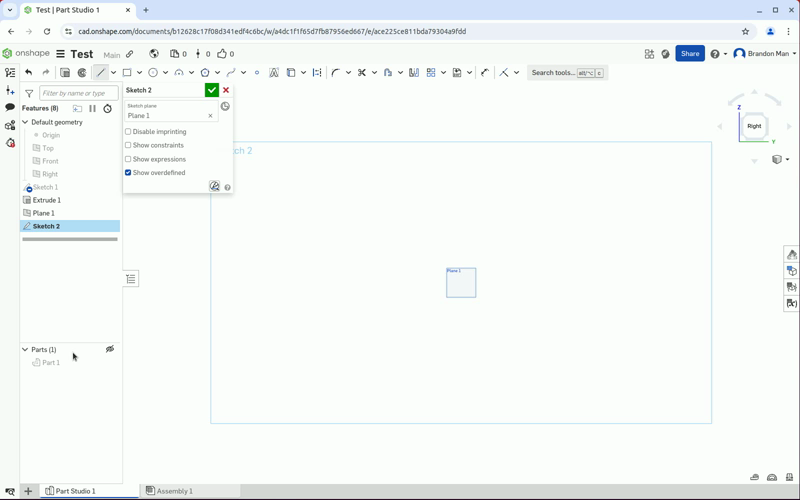
key_down(shift)
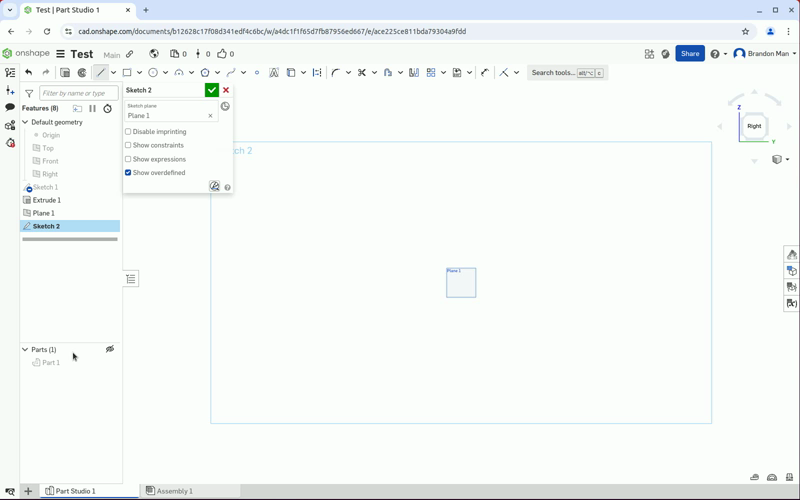
mouse_move(351, 286)
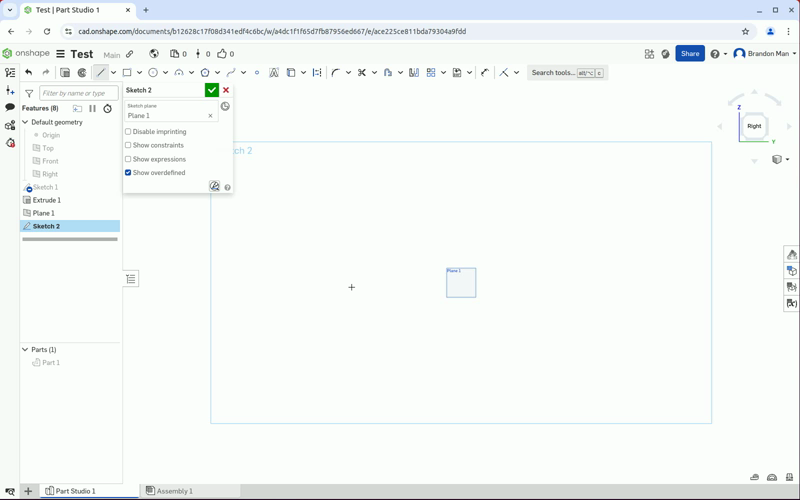
click(351, 286)
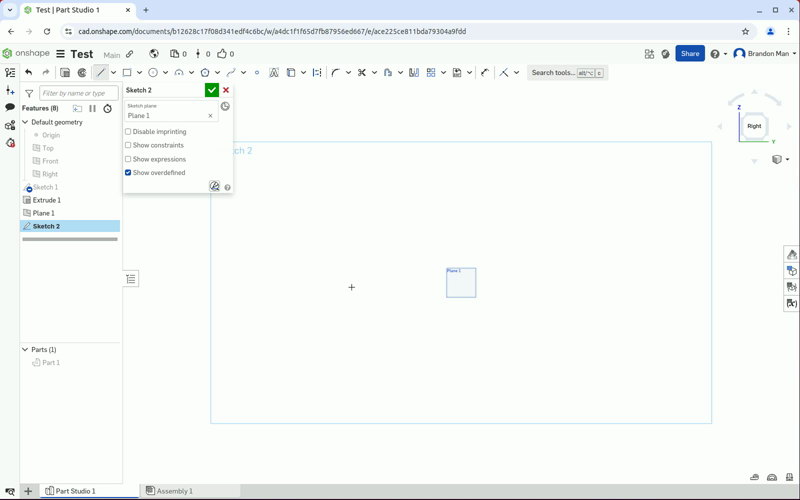
key_up(shift)
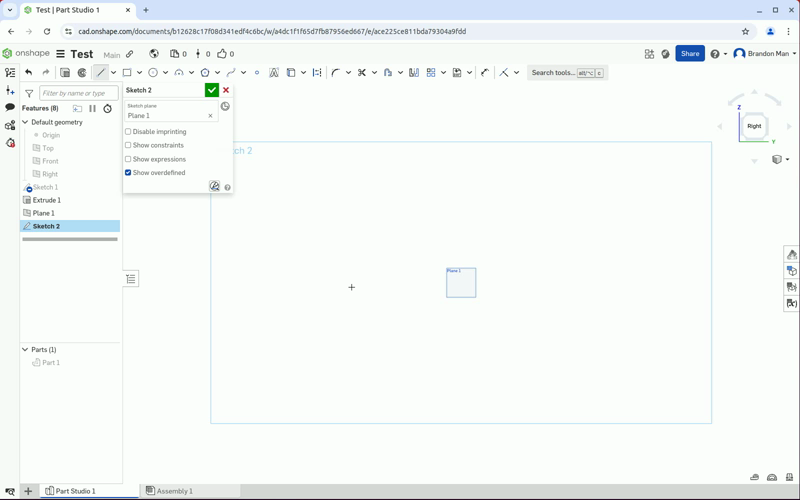
key_down(shift)
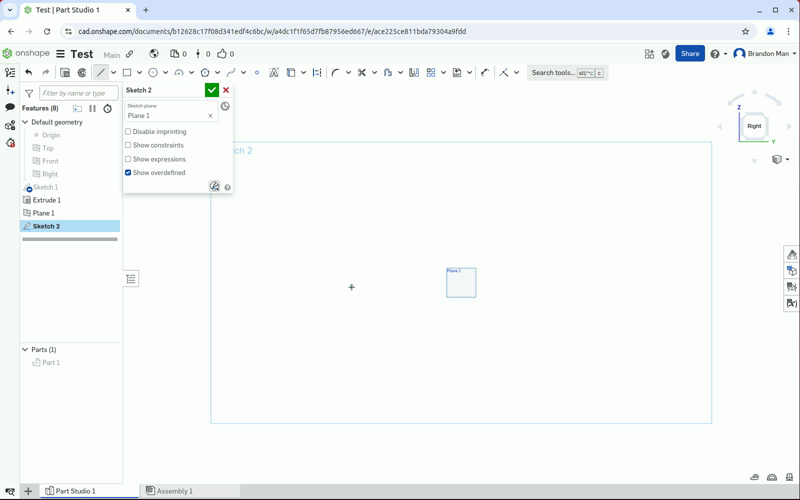
mouse_move(381, 286)
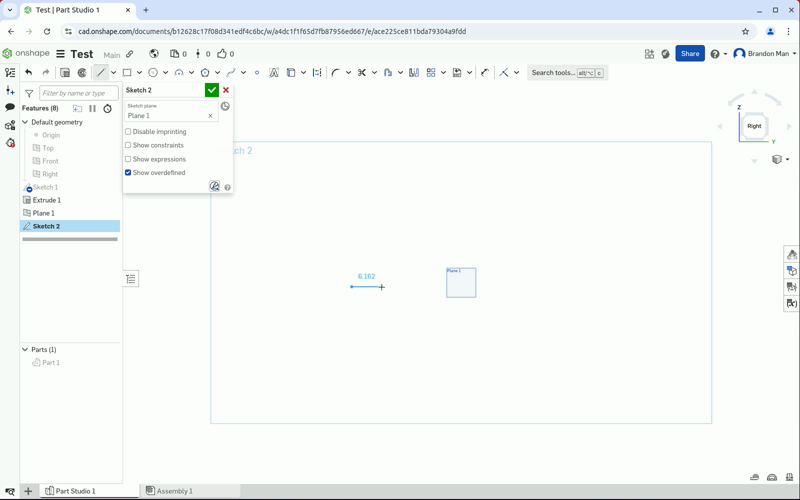
mouse_move(366, 286)
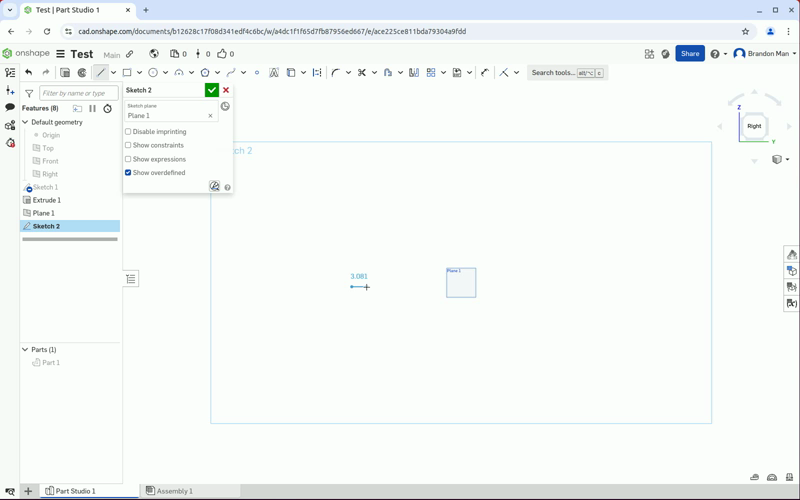
click(366, 286)
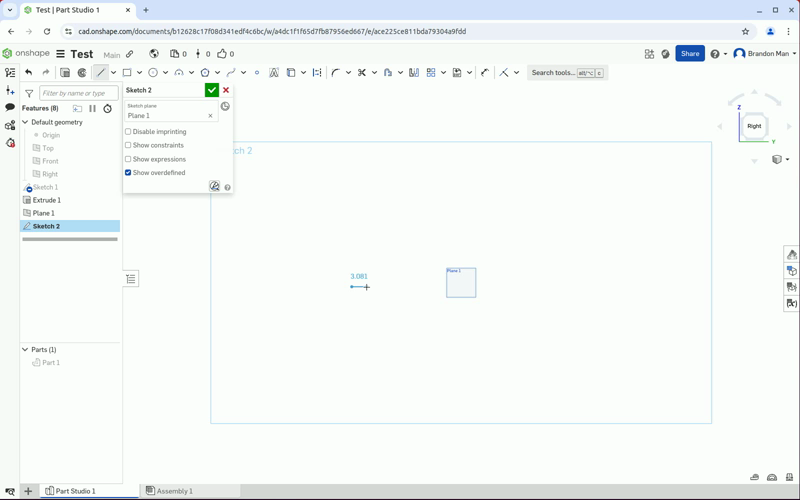
key_up(shift)
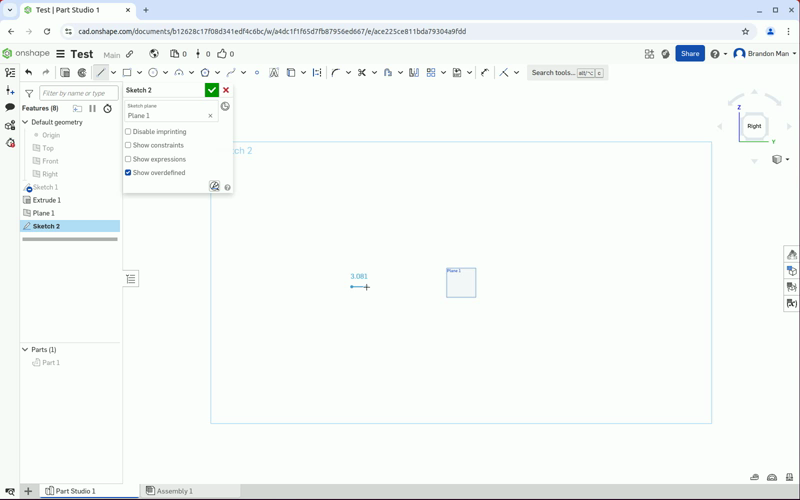
key_down(shift)
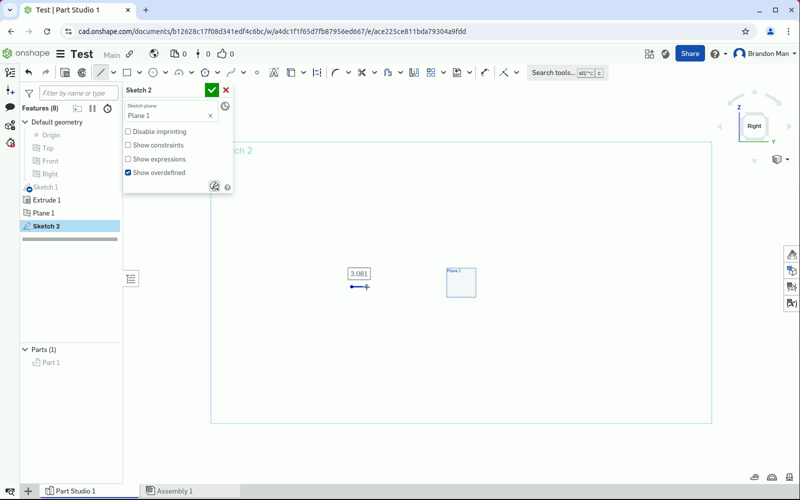
mouse_move(396, 286)
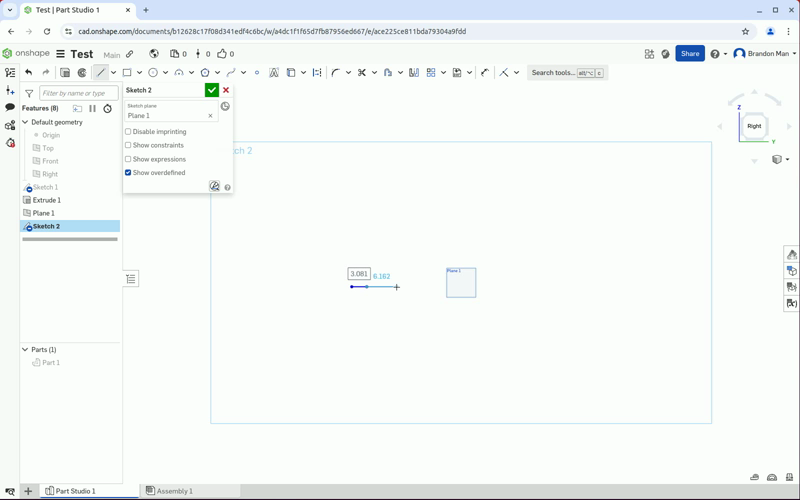
mouse_move(366, 271)
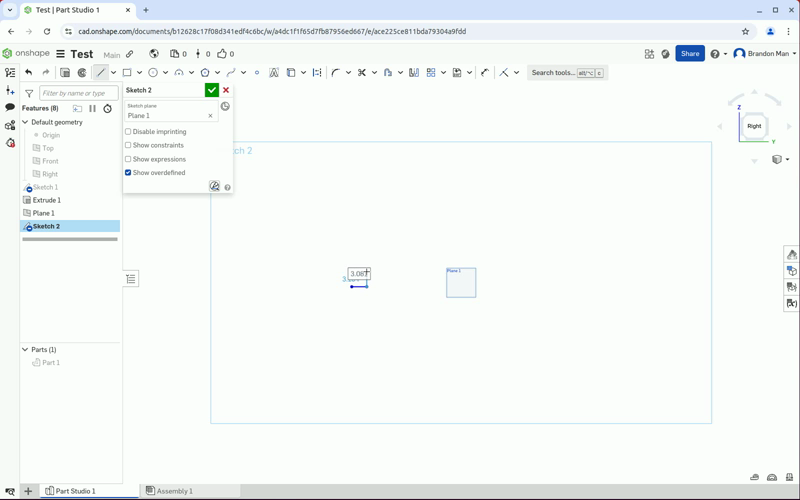
click(366, 271)
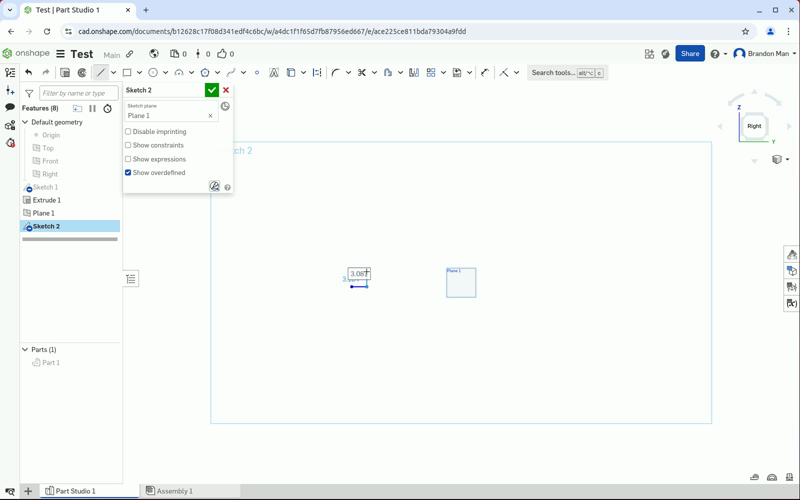
key_up(shift)
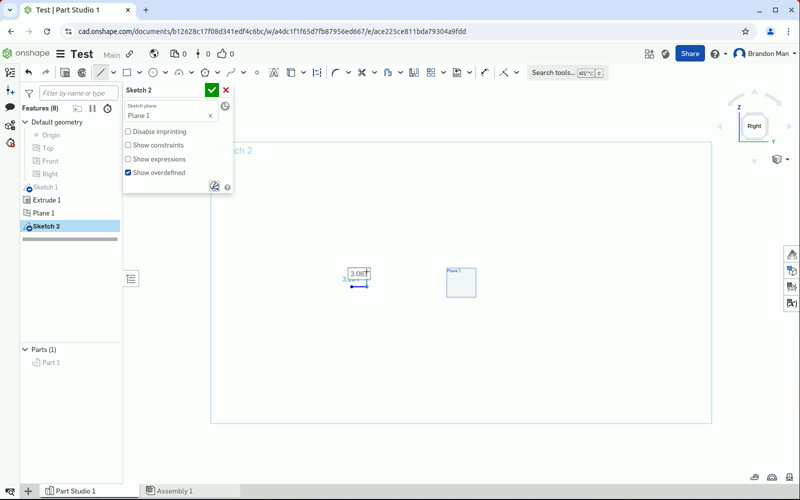
key_down(shift)
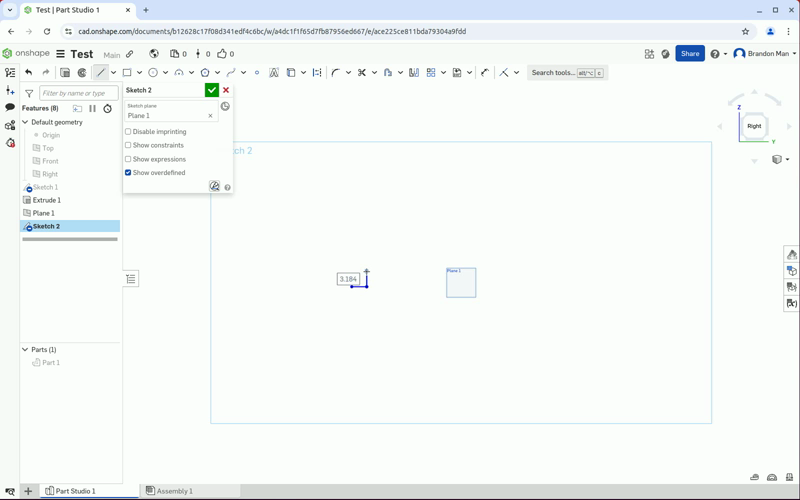
mouse_move(396, 271)
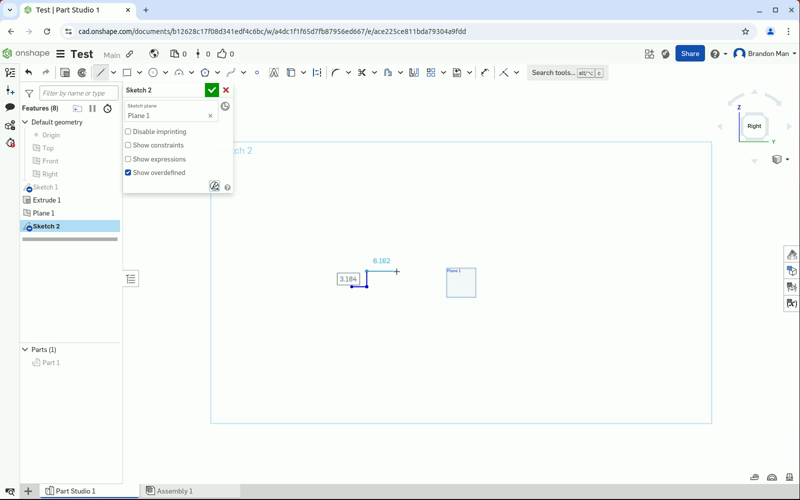
mouse_move(351, 271)
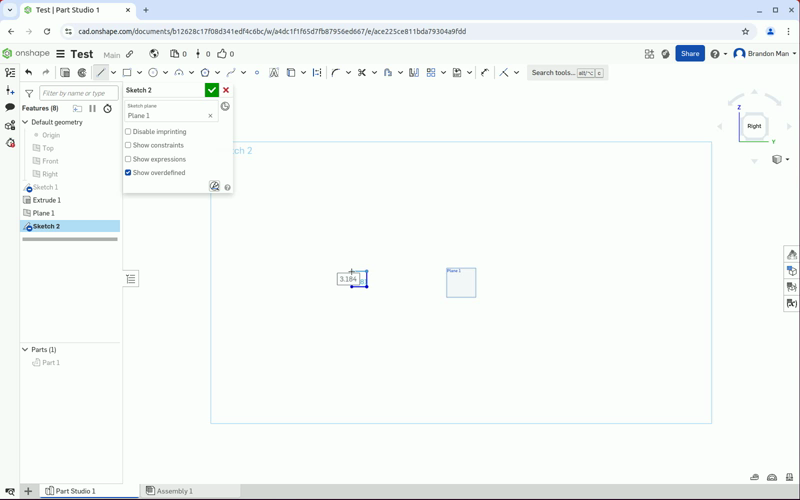
click(351, 271)
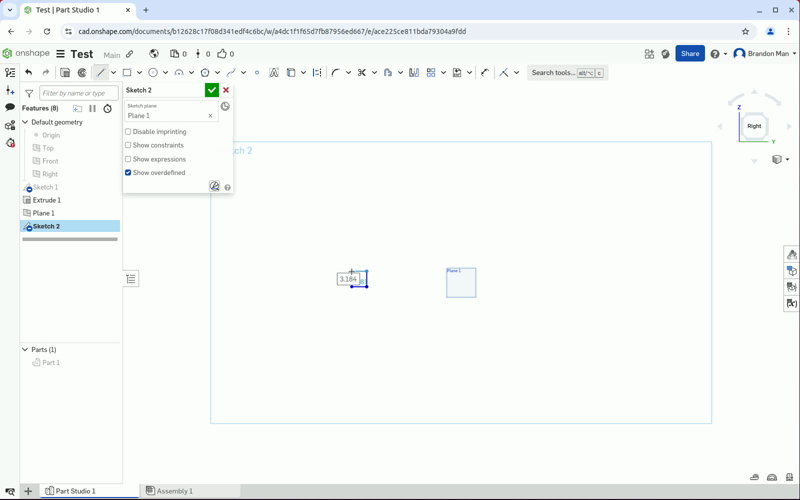
key_up(shift)
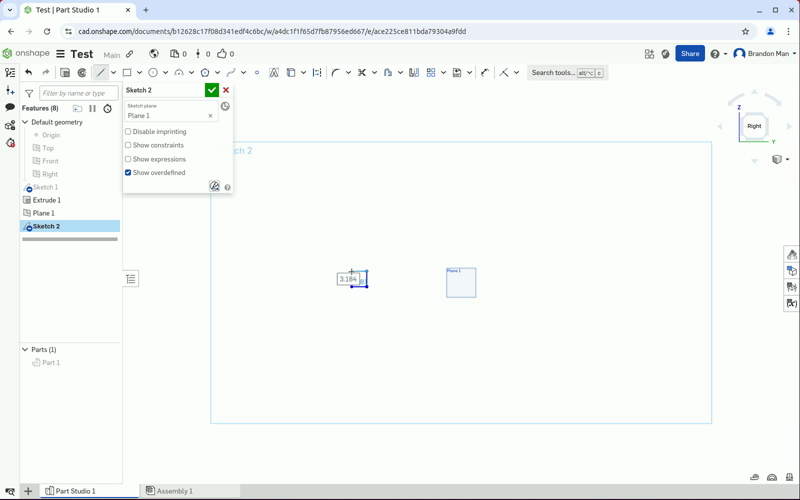
mouse_move(381, 271)
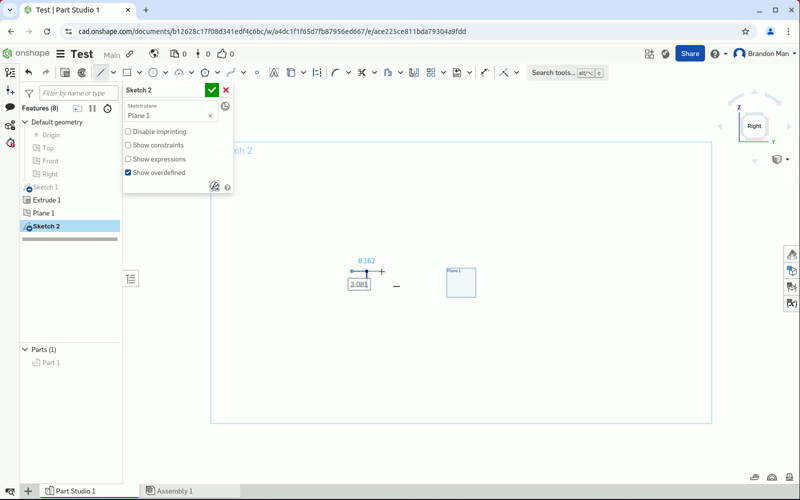
key_down(shift)
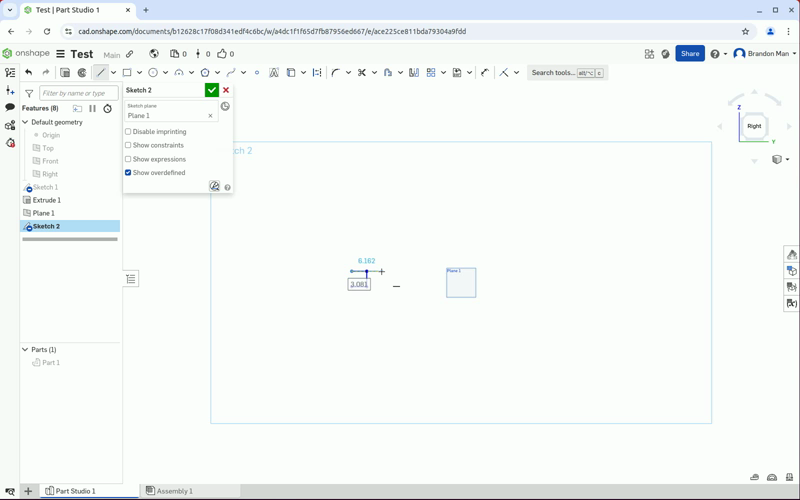
mouse_move(351, 286)
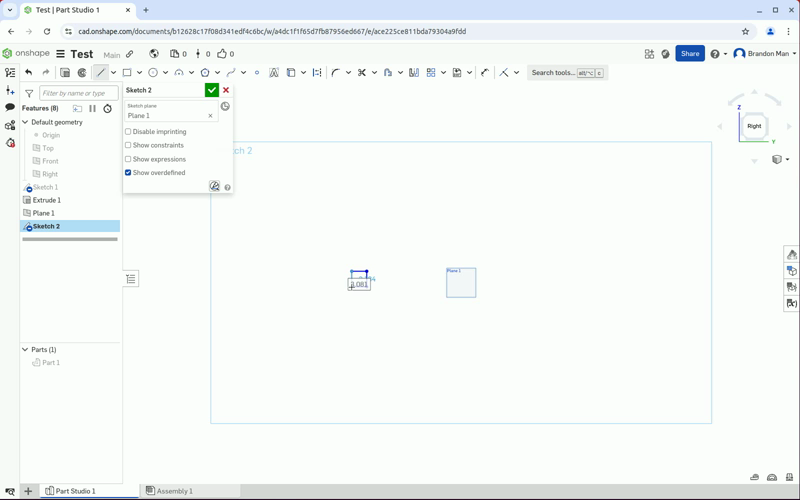
key_up(shift)
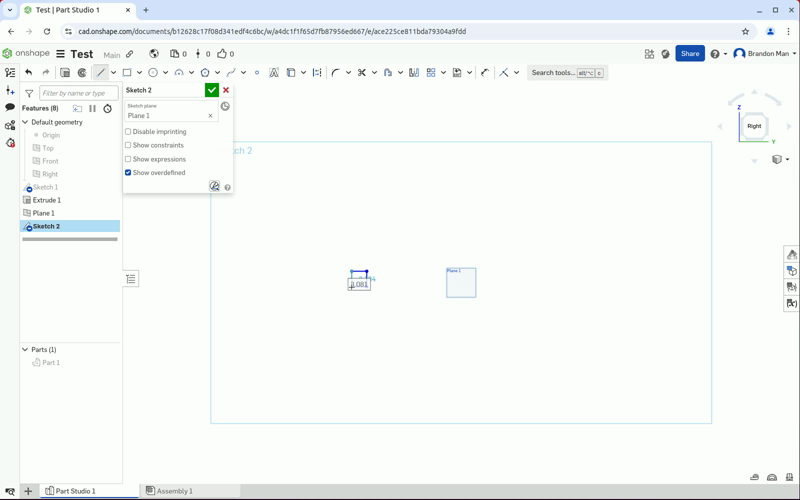
click(351, 286)
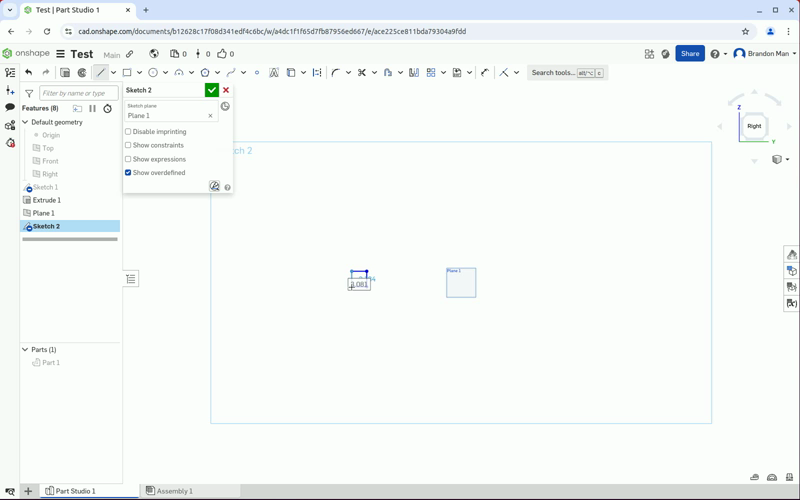
key(esc)
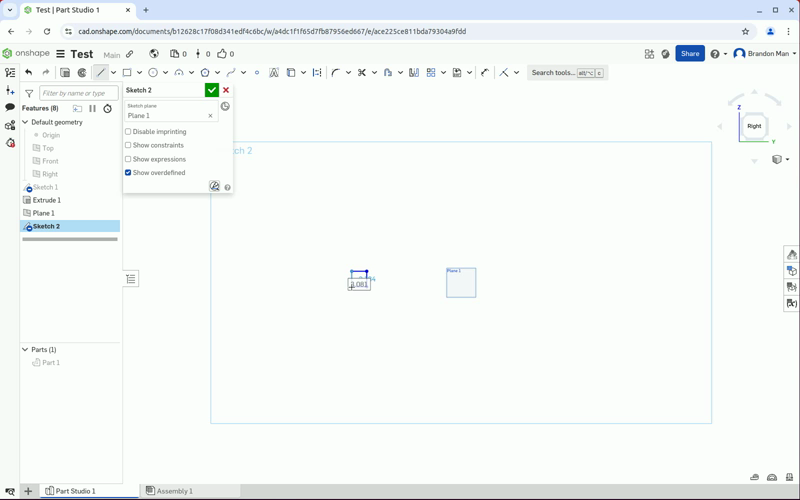
mouse_move(363, 272)
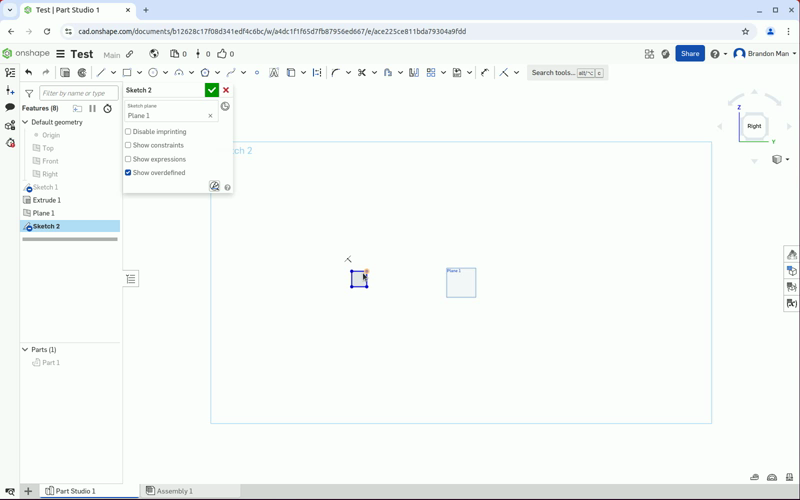
scroll(6)
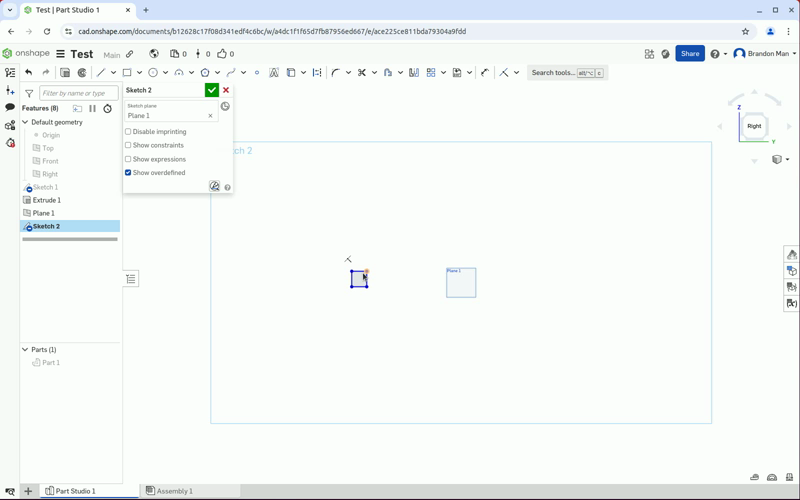
scroll(6)
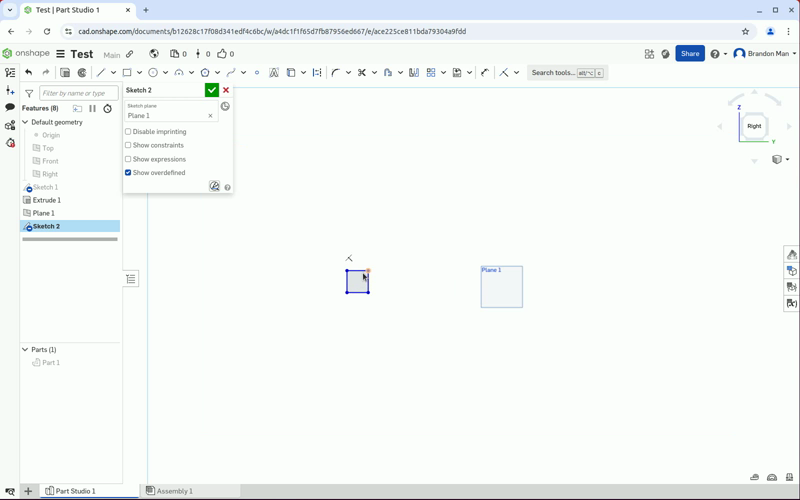
scroll(6)
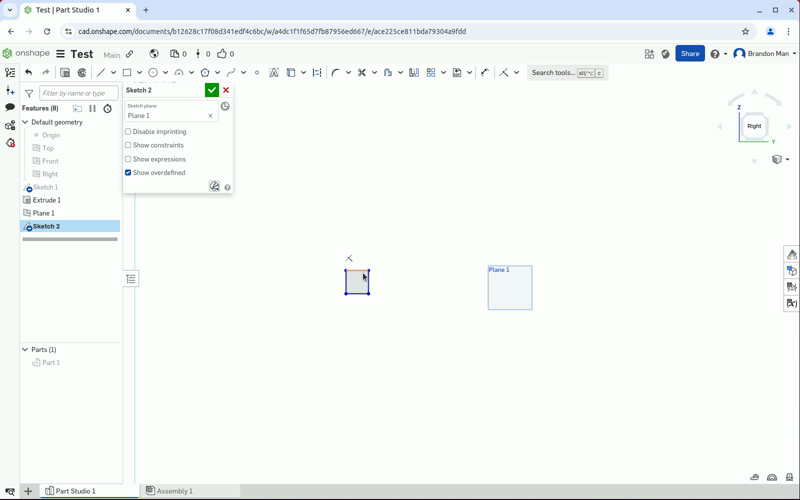
scroll(6)
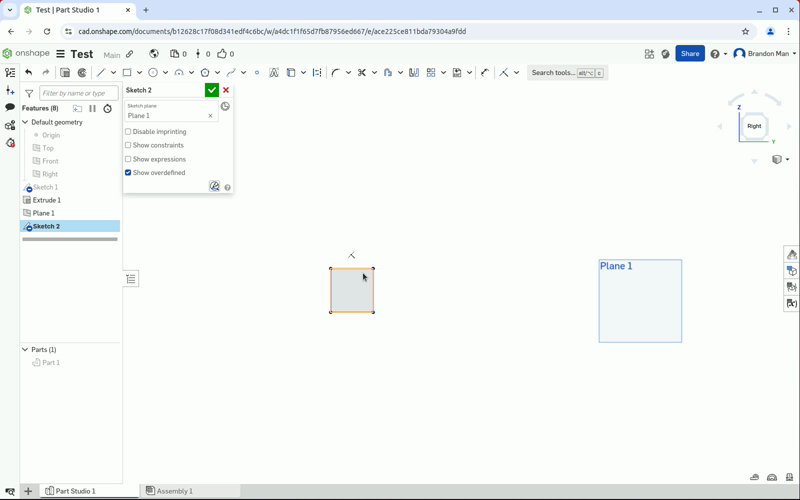
scroll(6)
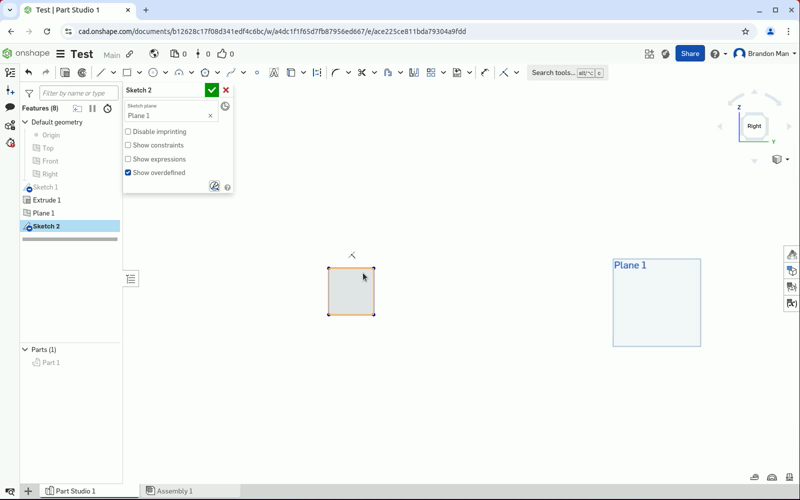
scroll(6)
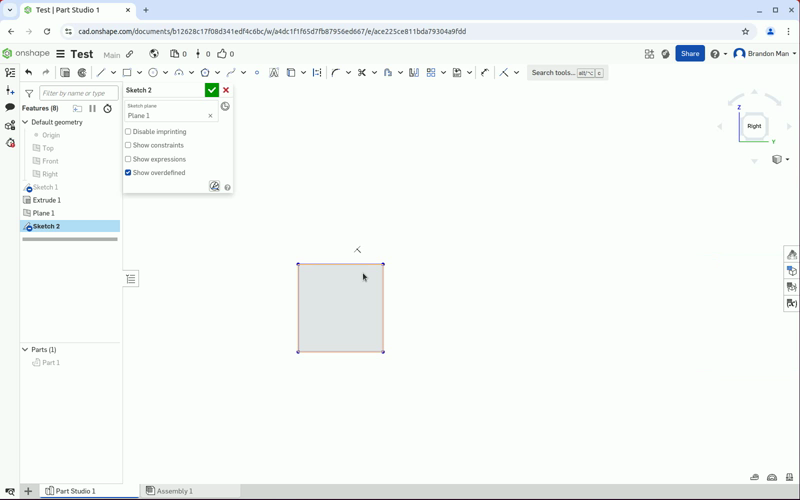
scroll(6)
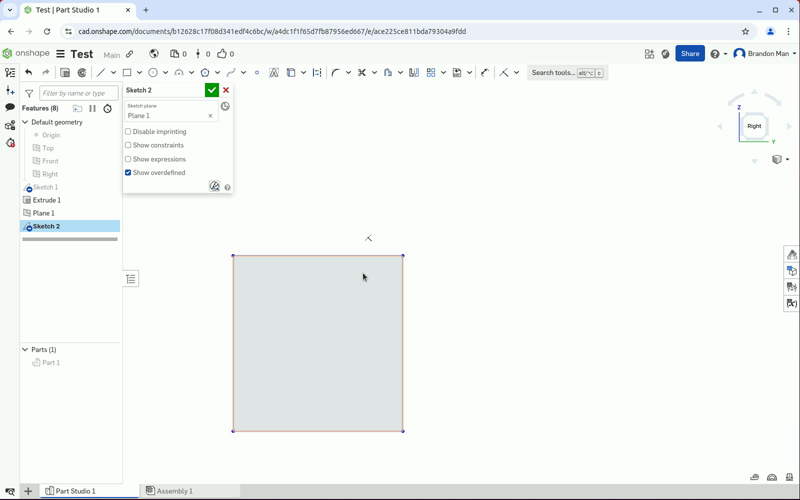
click(363, 272)
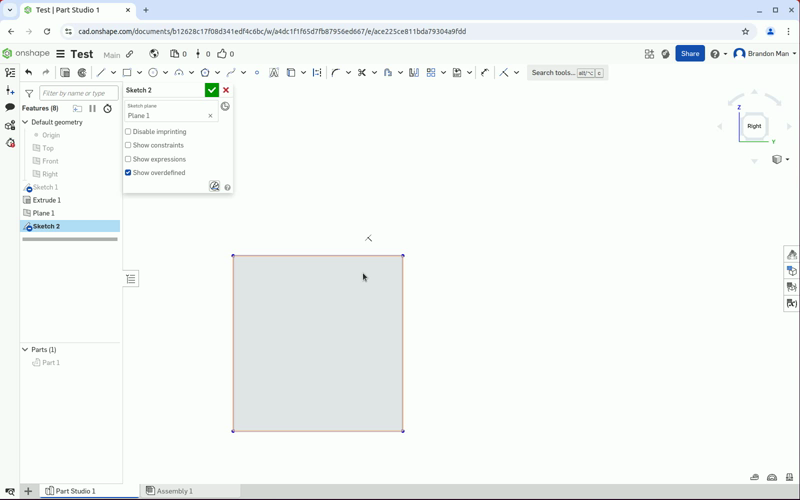
scroll(-6)
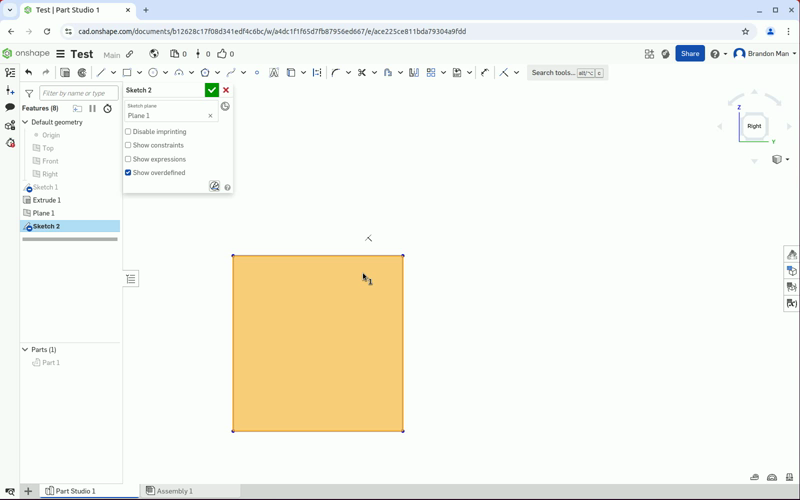
scroll(-6)
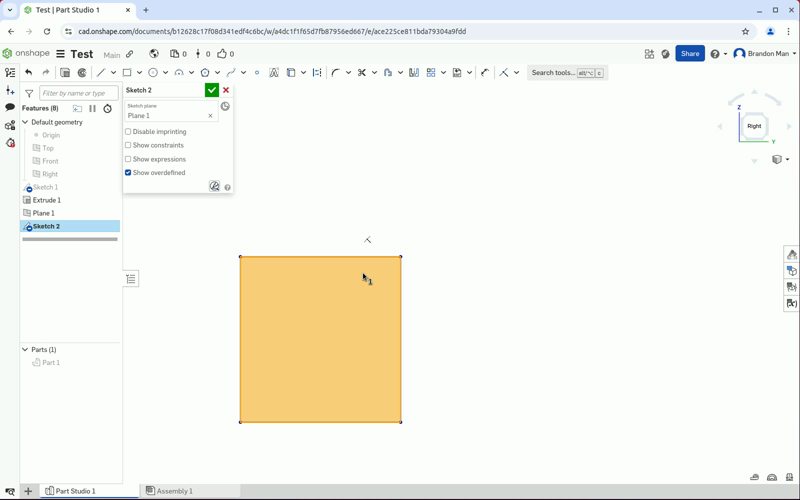
scroll(-6)
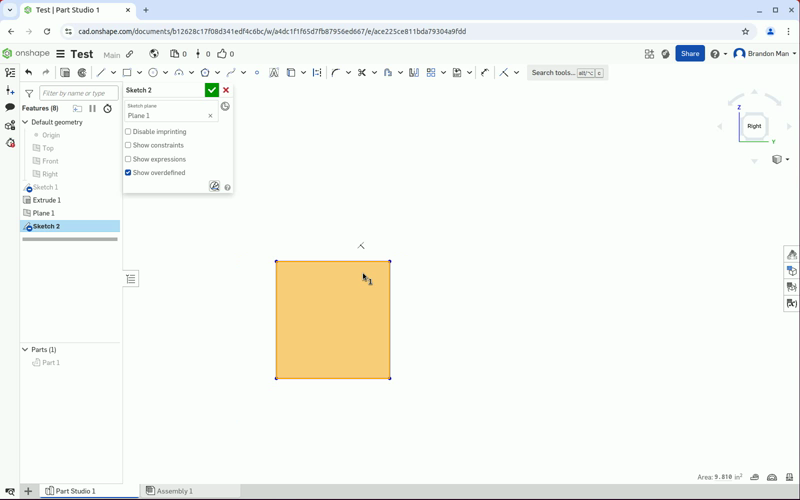
scroll(-6)
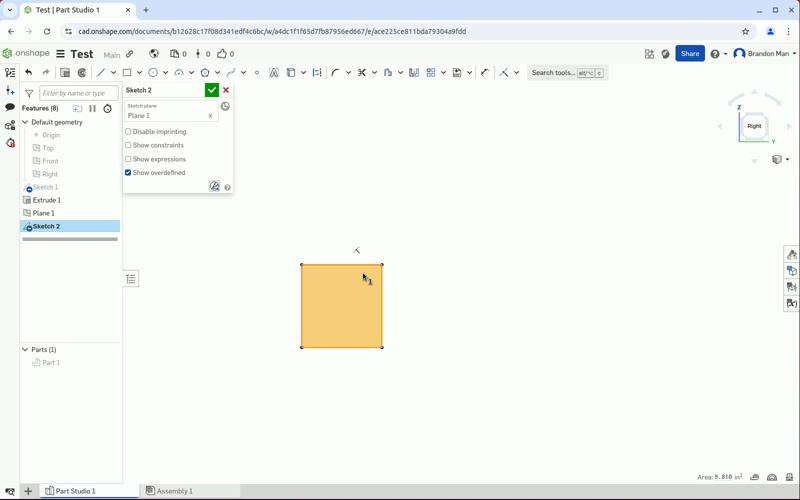
scroll(-6)
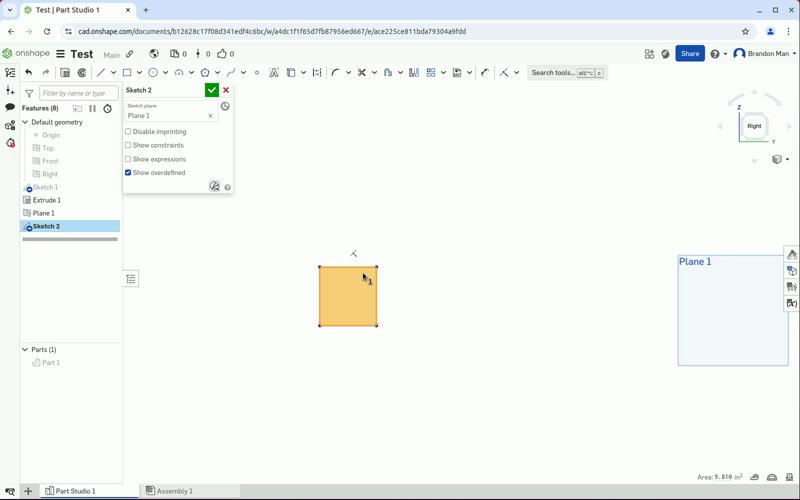
scroll(-6)
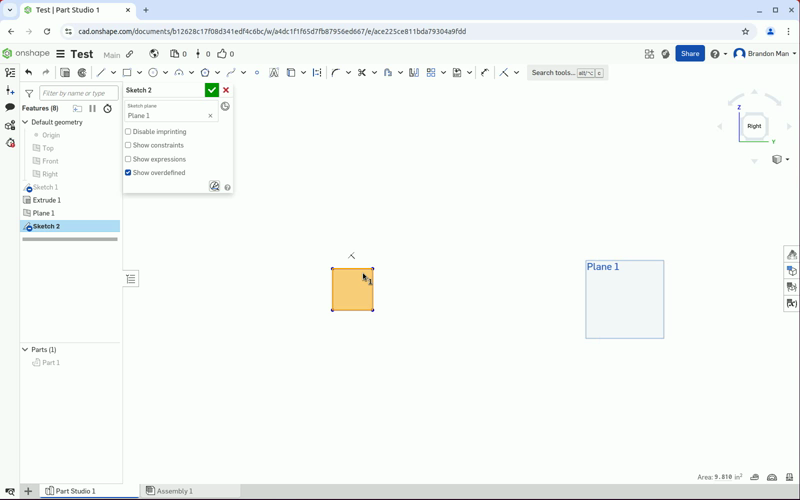
scroll(-6)
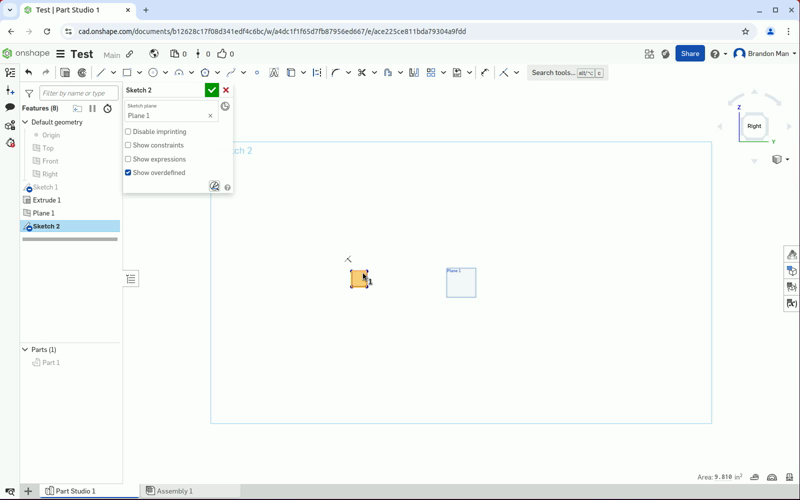
mouse_move(73, 352)
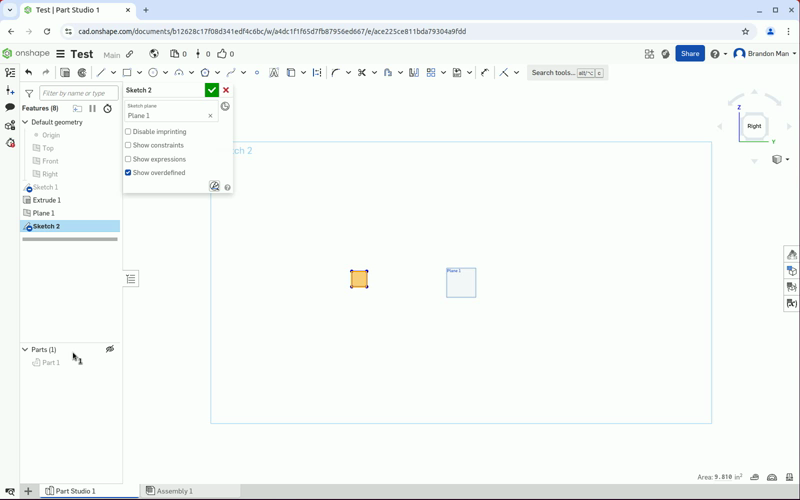
key(shift+y)
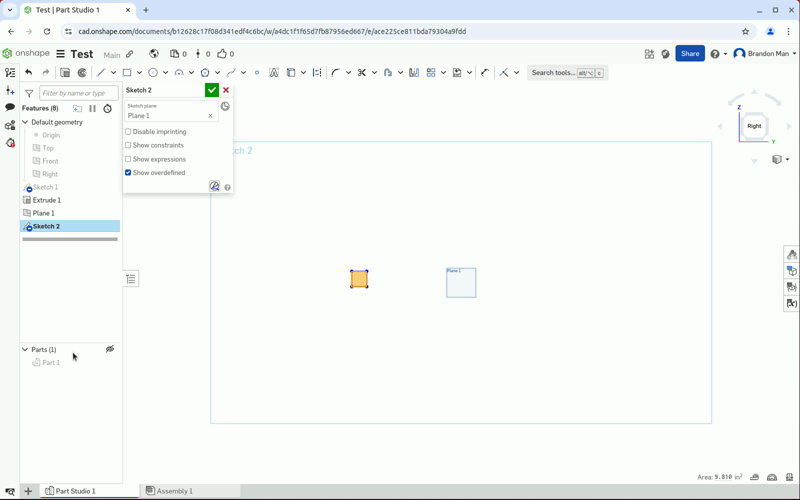
key(shift+e)
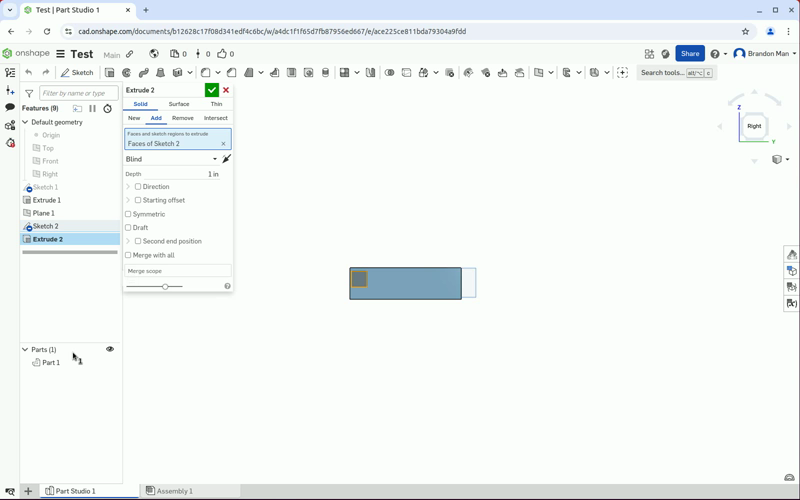
mouse_move(143, 106)
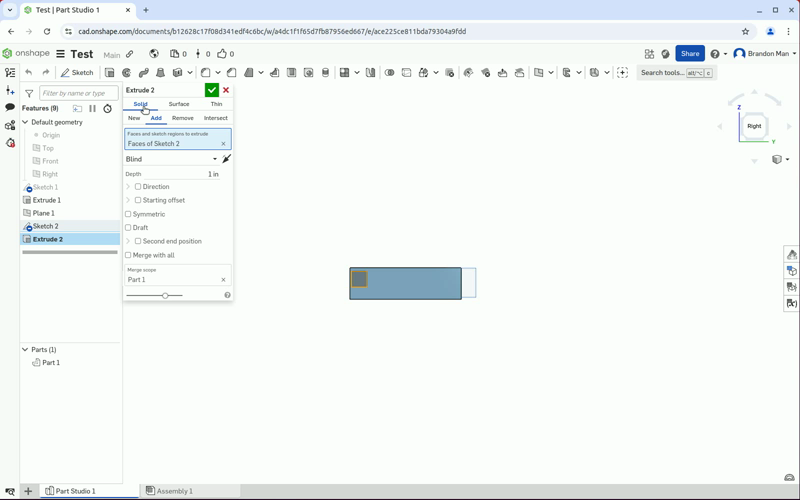
click(143, 106)
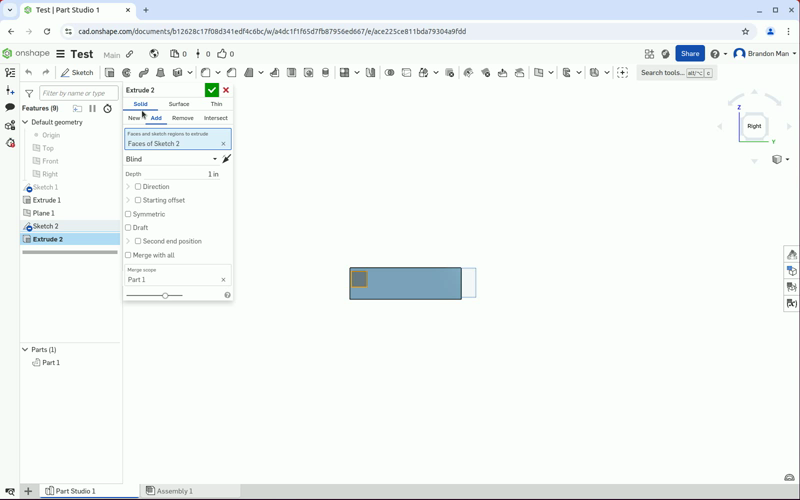
mouse_move(137, 120)
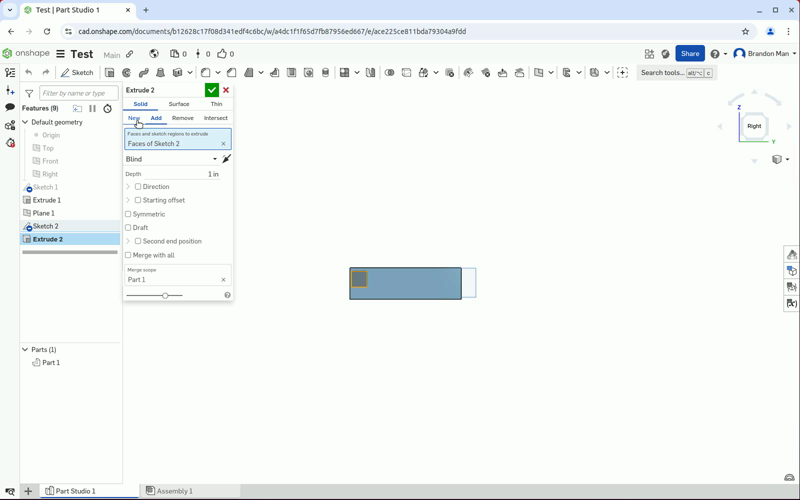
click(137, 120)
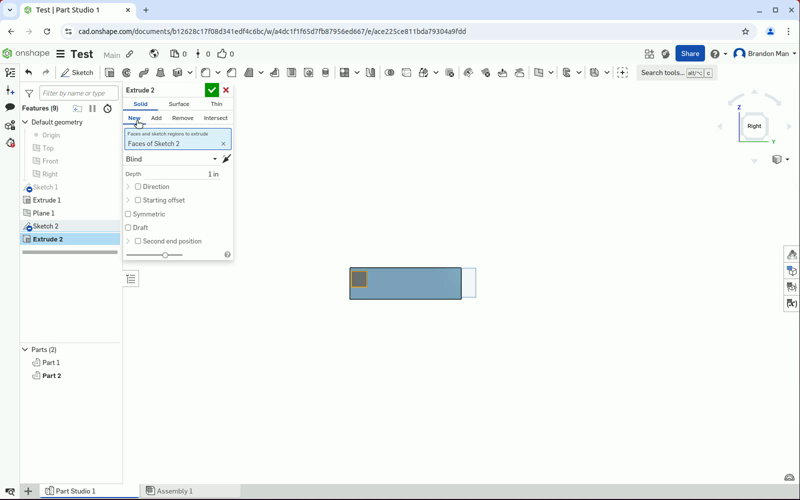
key(tab, 4)
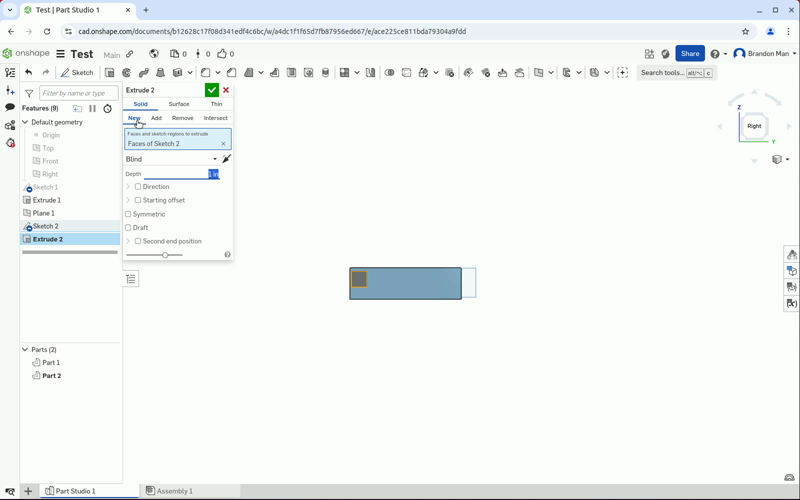
text(0.241)
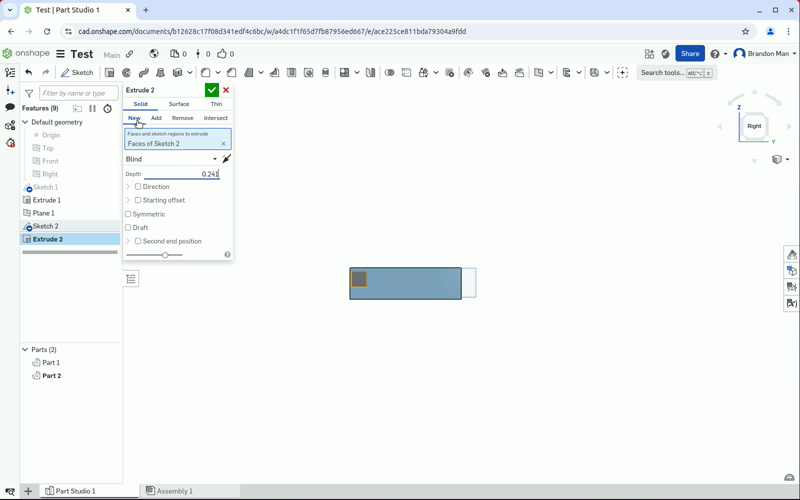
key(enter)
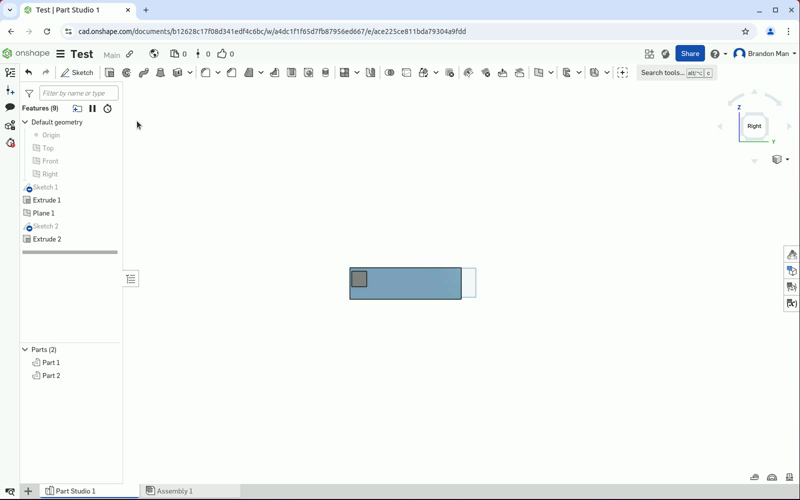
key(shift+h)
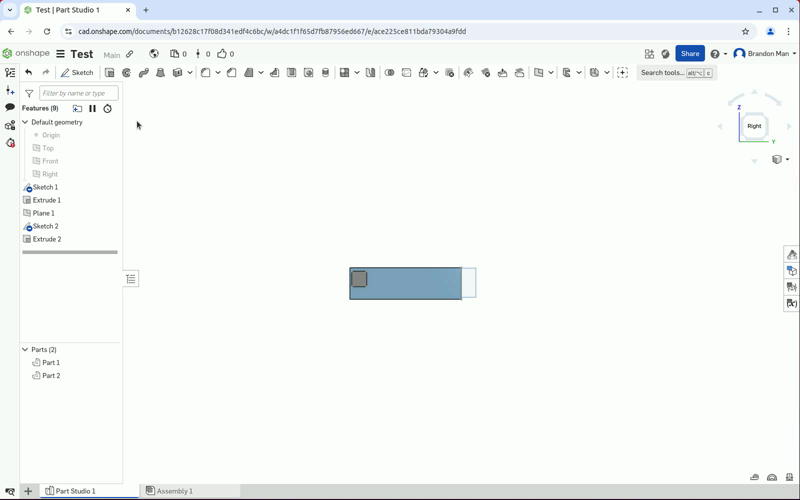
key(shift+h)
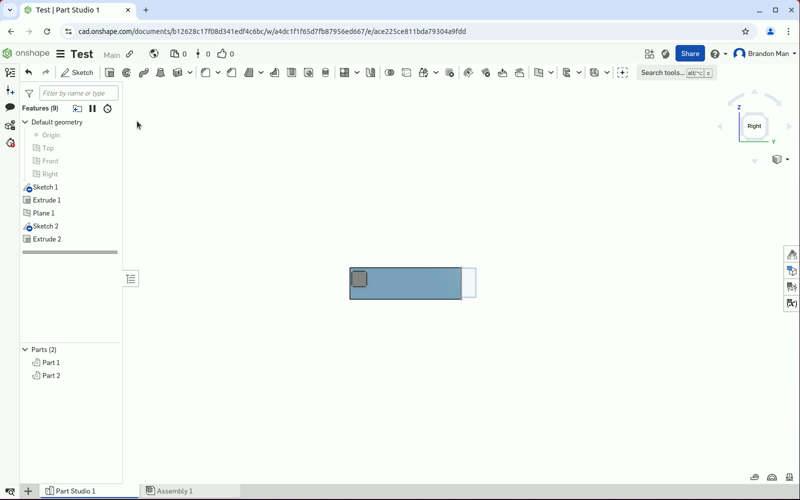
key(shift+7)
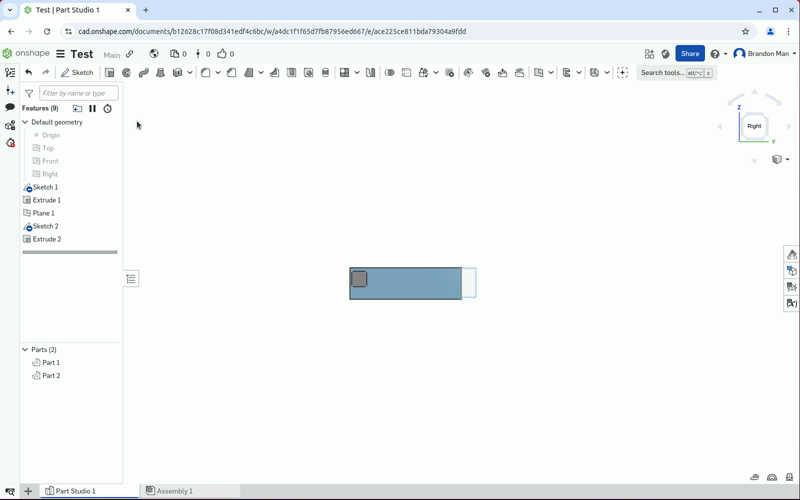
key(right, 2)
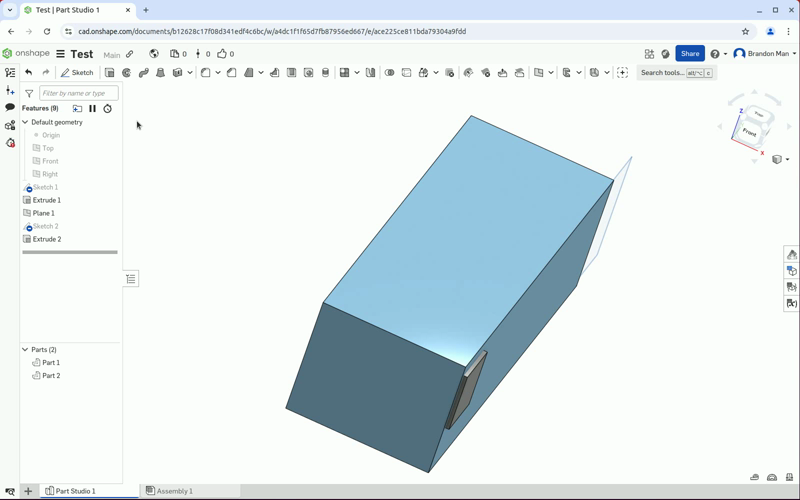
key(down, 2)
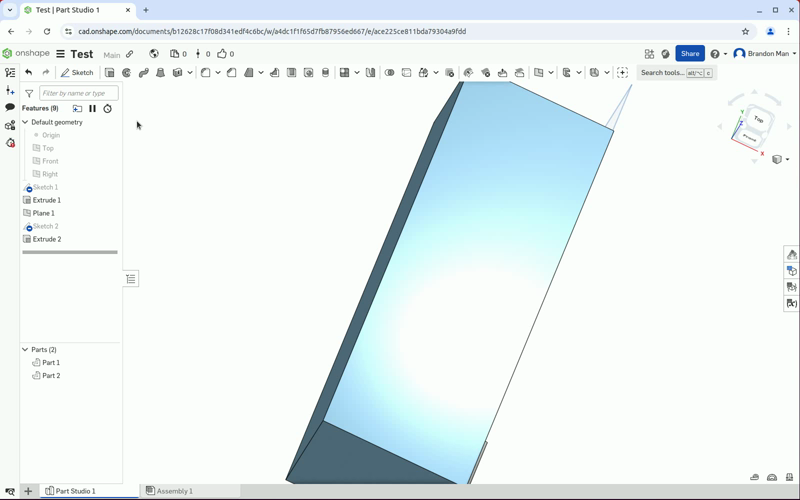
key(up, 2)
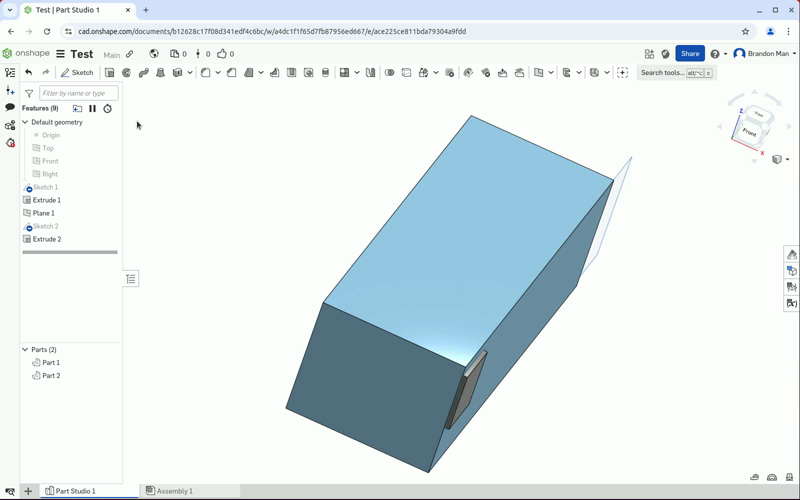
key(left, 2)
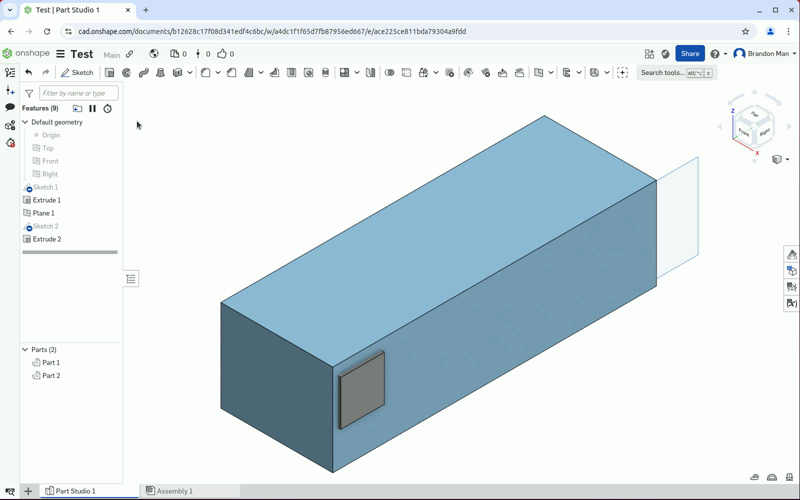
mouse_move(73, 189)
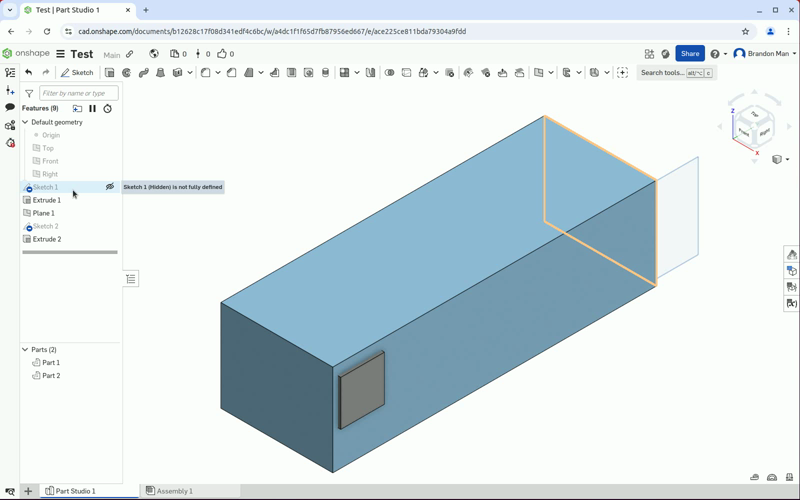
click(73, 189)